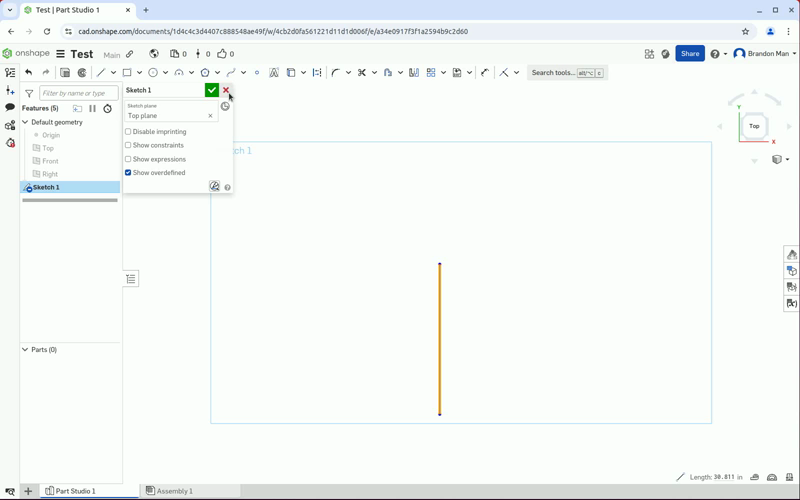
key(shift+h)
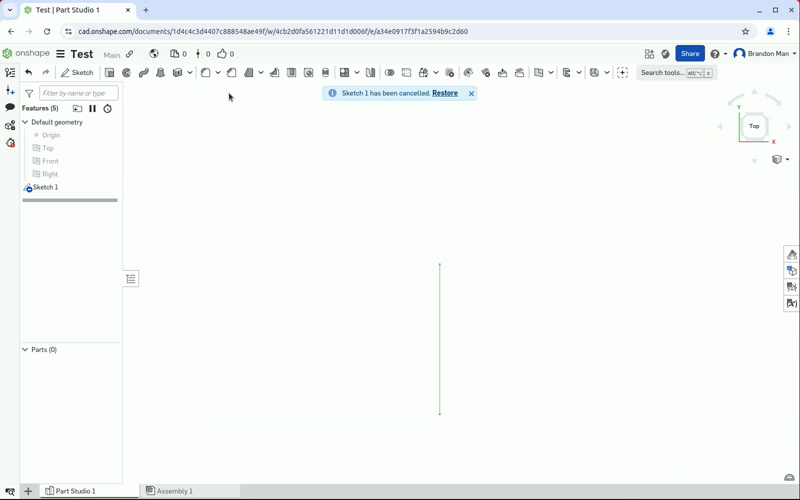
key(shift+s)
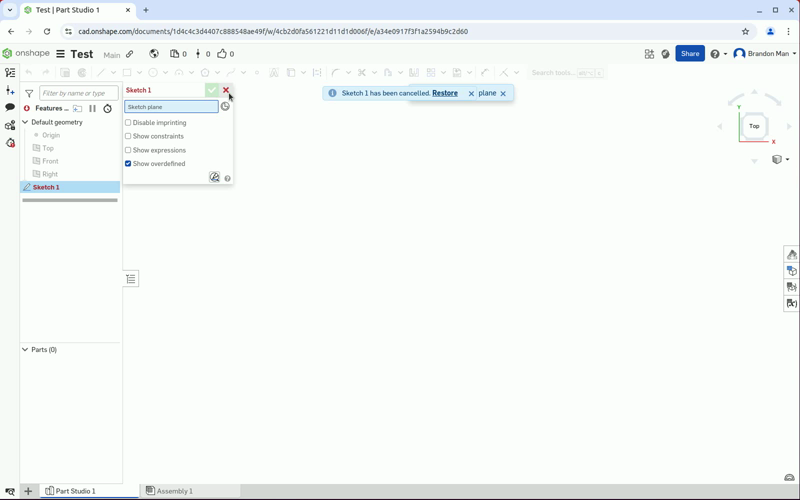
mouse_move(73, 150)
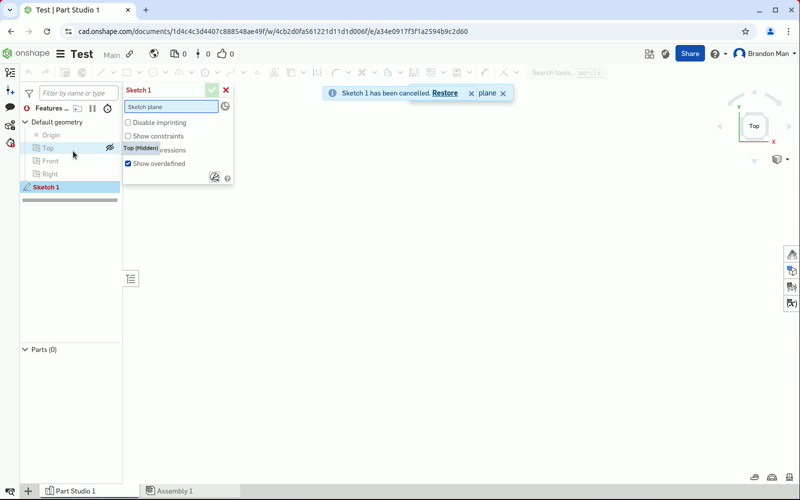
click(73, 150)
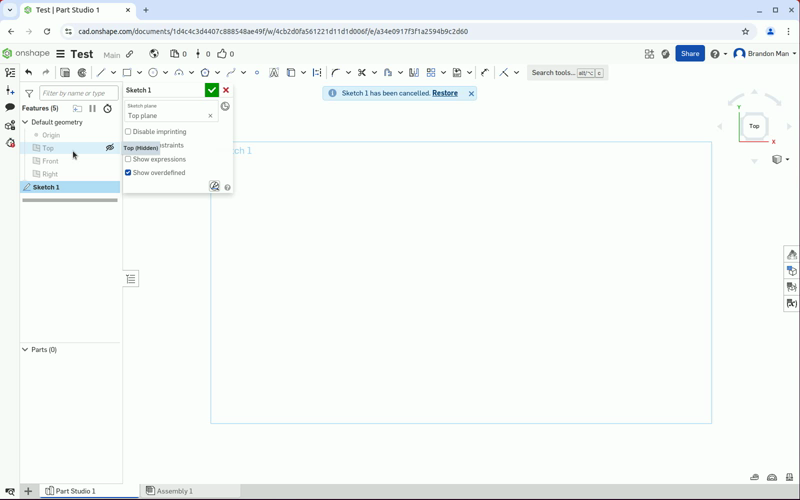
mouse_move(73, 352)
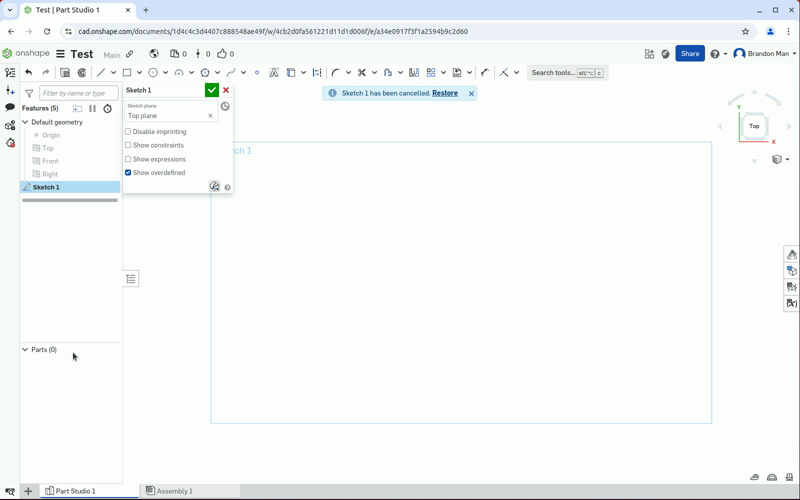
key(y)
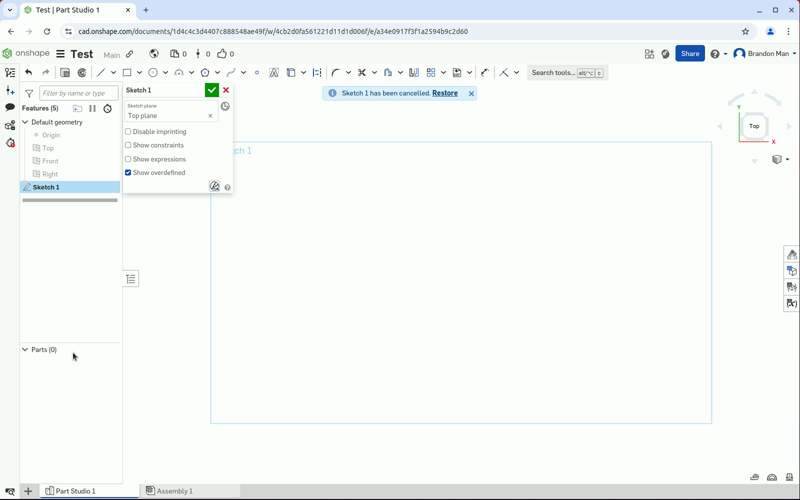
key(c)
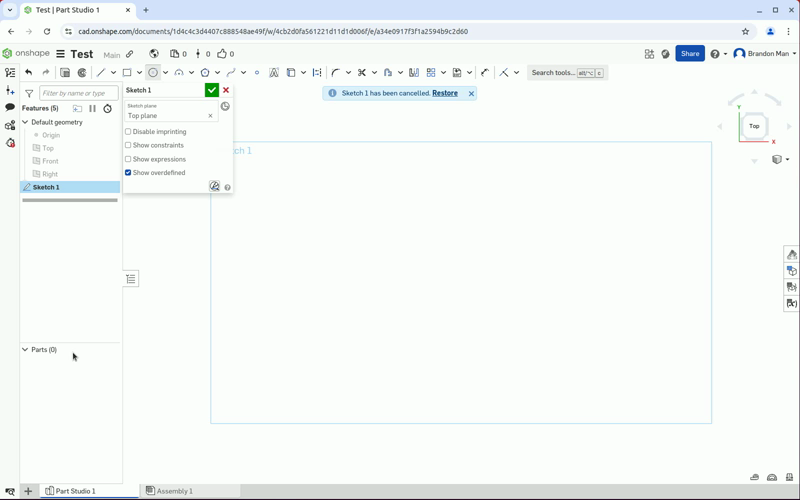
key_down(shift)
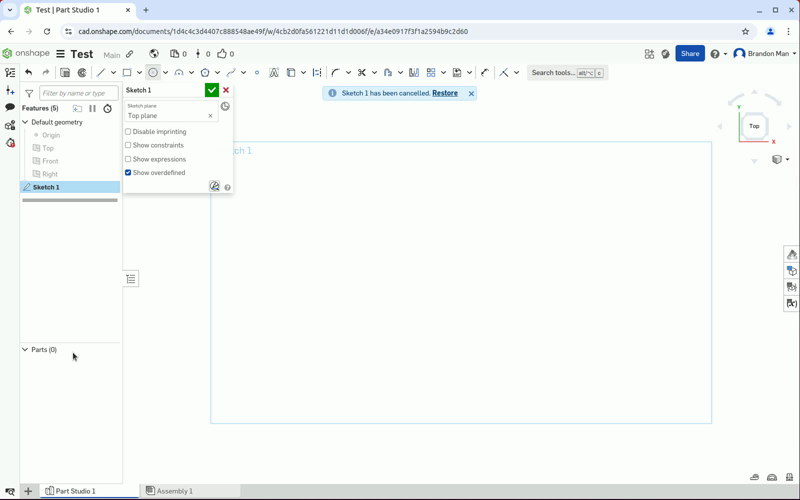
mouse_move(461, 282)
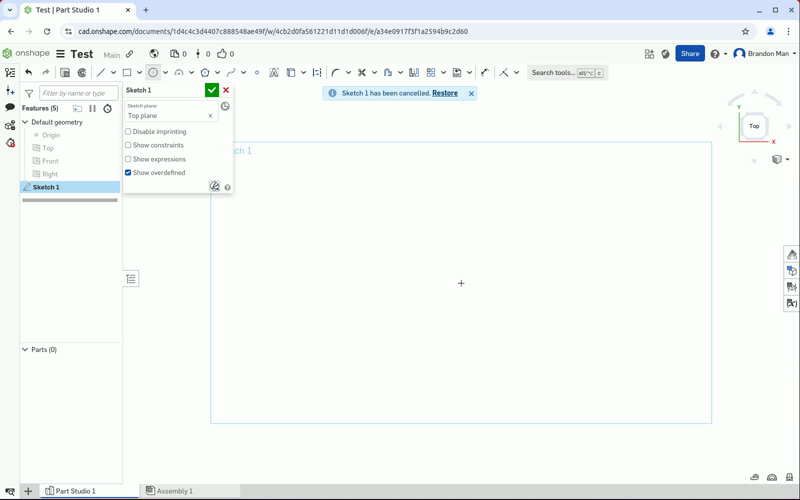
click(461, 282)
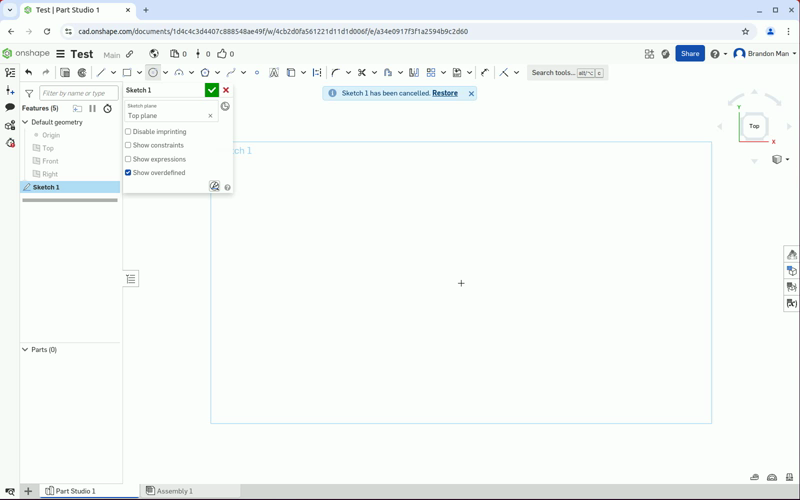
key_up(shift)
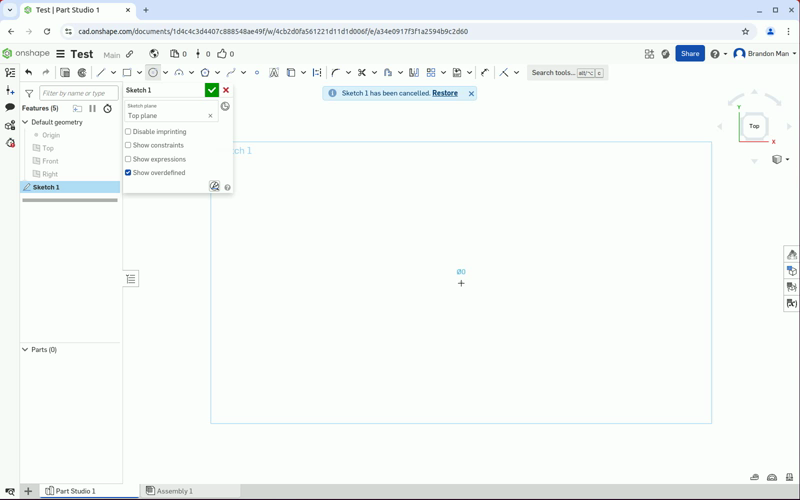
mouse_move(538, 282)
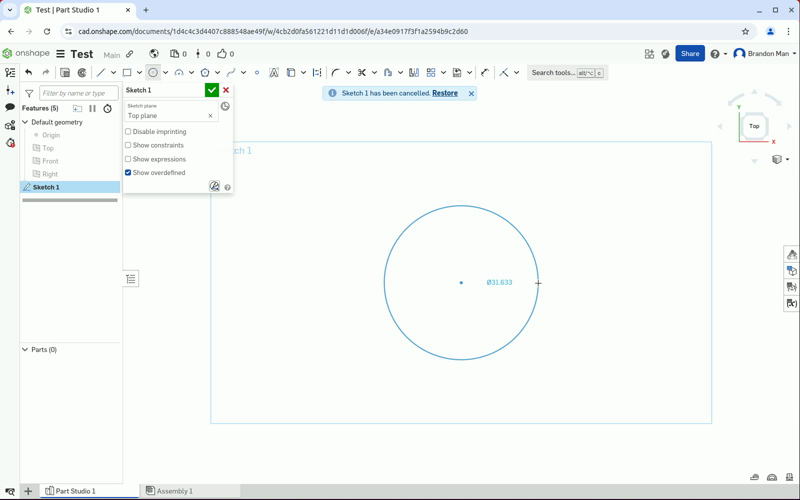
click(538, 282)
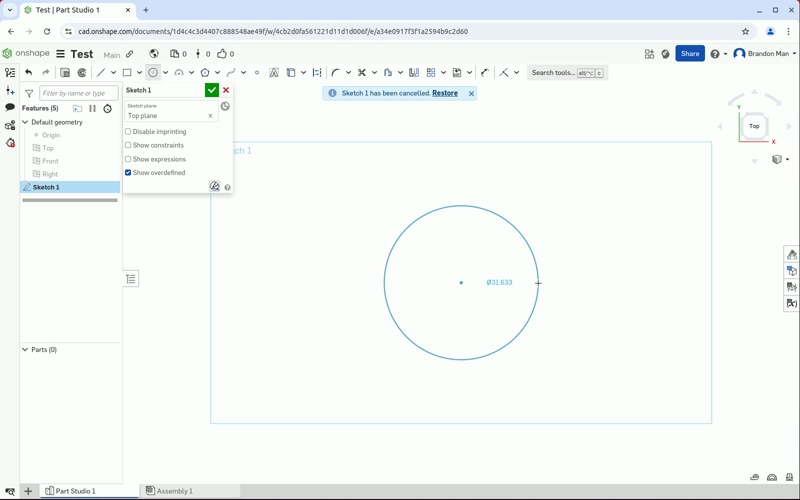
key(esc)
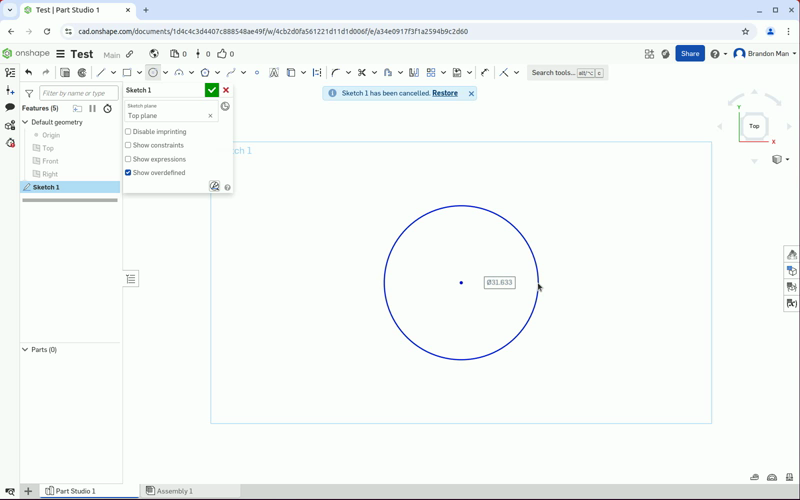
mouse_move(446, 243)
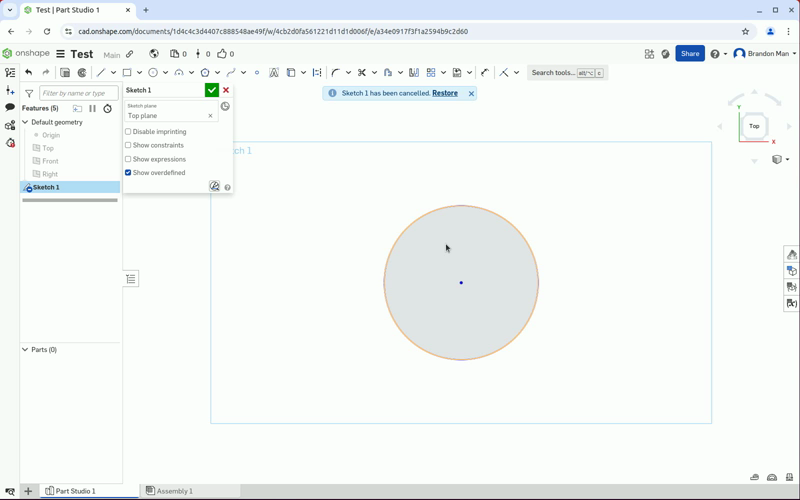
click(446, 243)
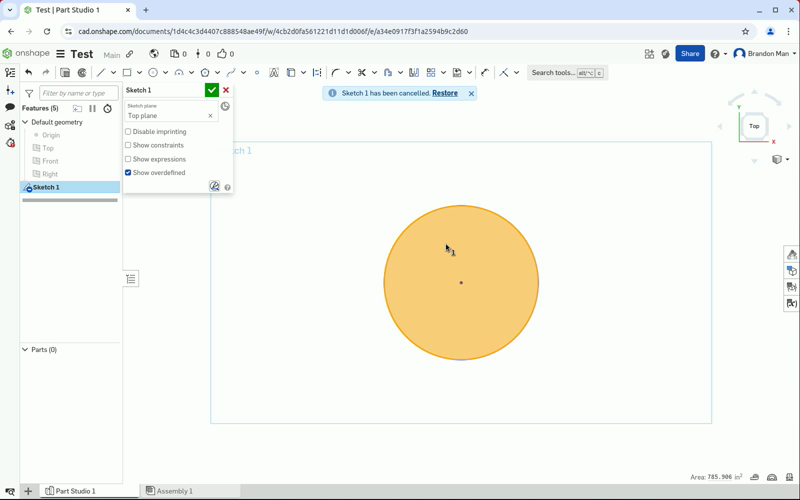
mouse_move(73, 352)
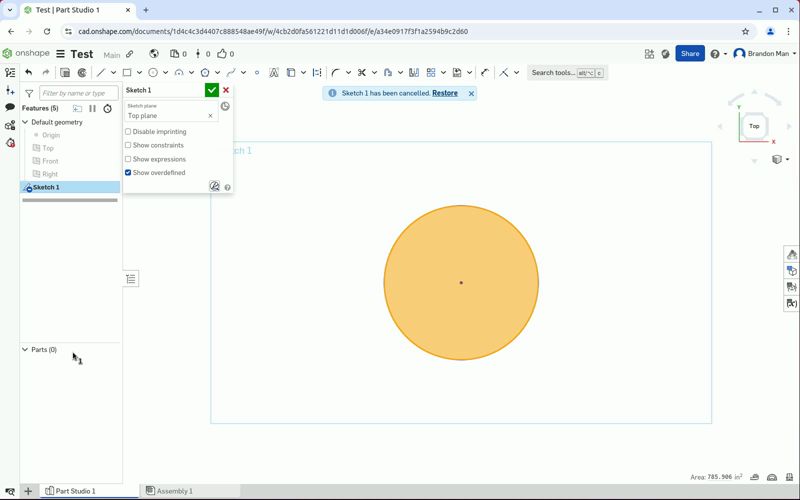
key(shift+y)
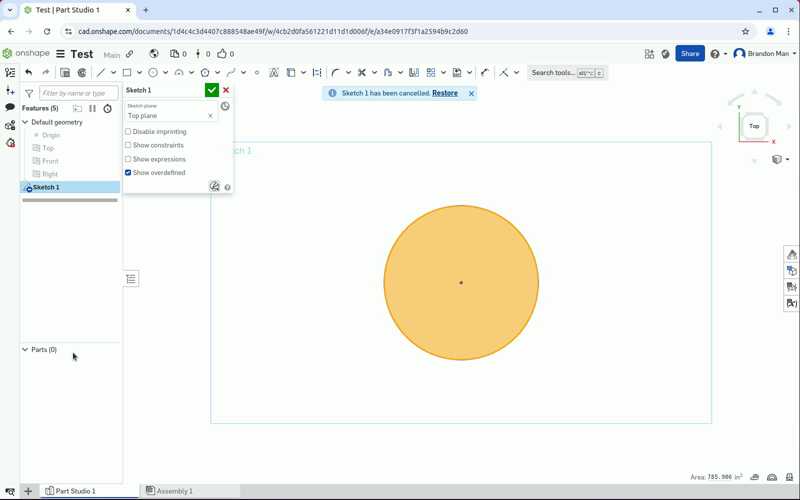
key(shift+e)
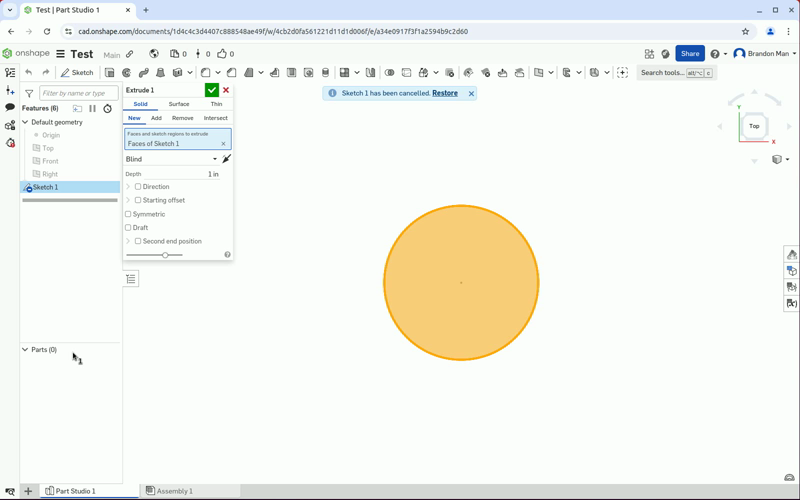
mouse_move(143, 106)
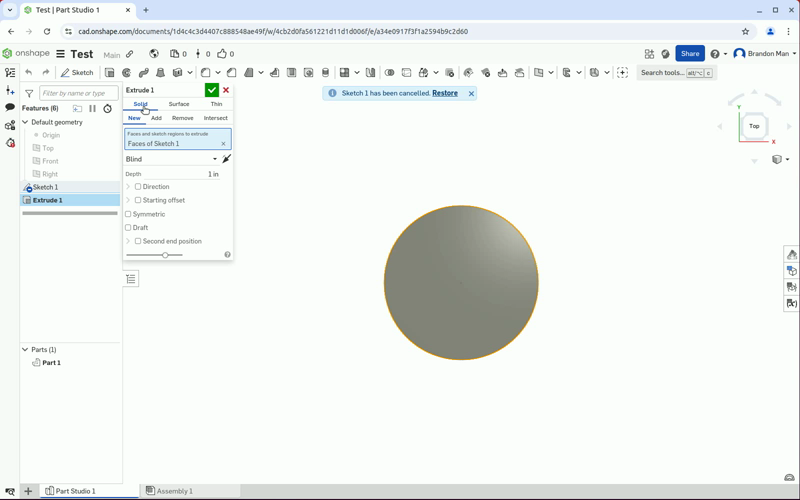
click(143, 106)
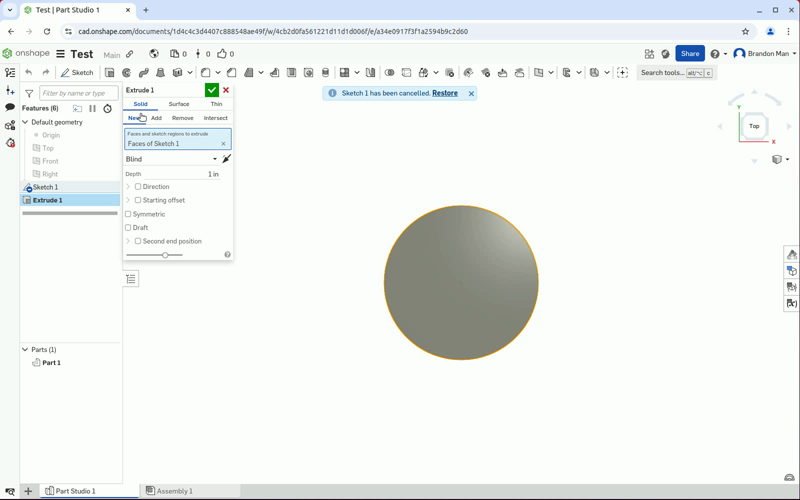
mouse_move(137, 120)
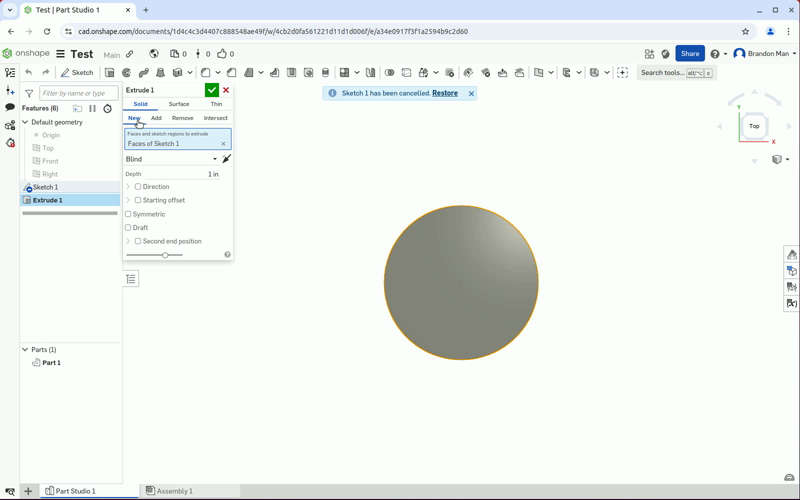
click(137, 120)
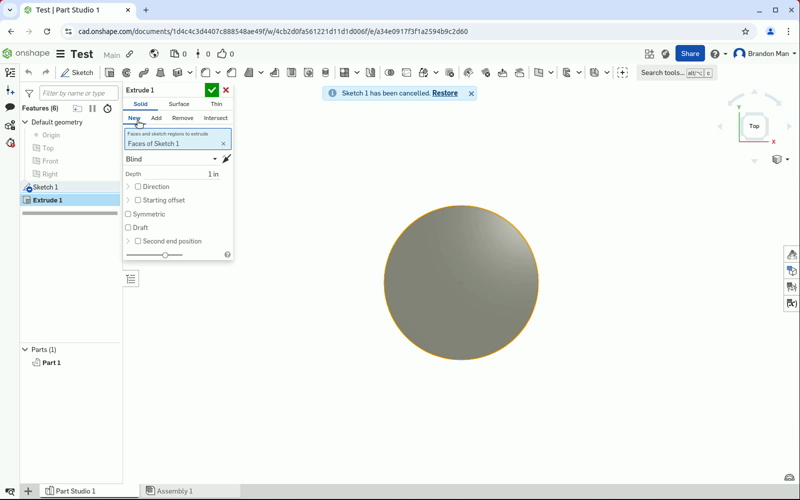
key(tab, 4)
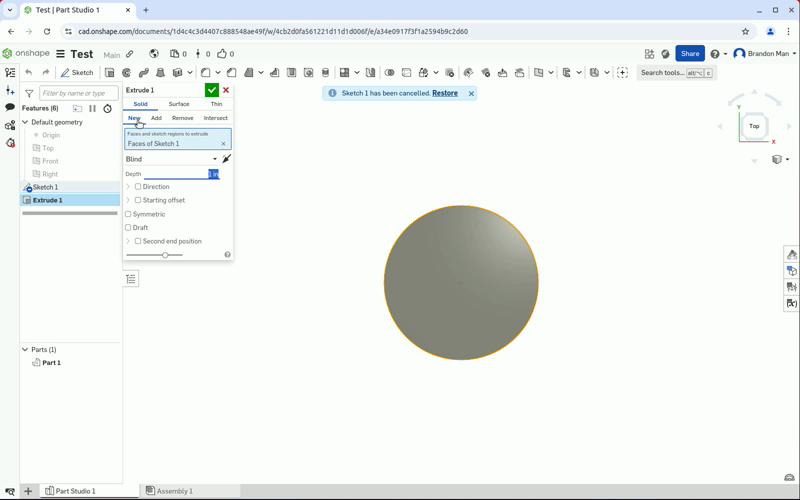
text(2.648)
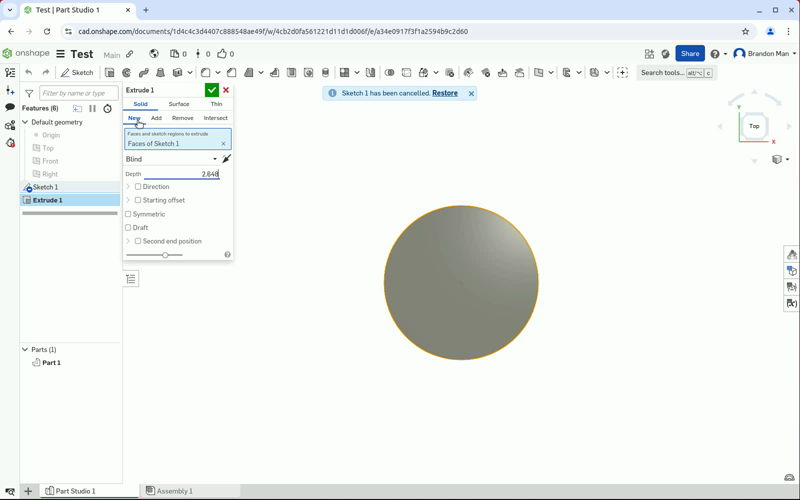
key(enter)
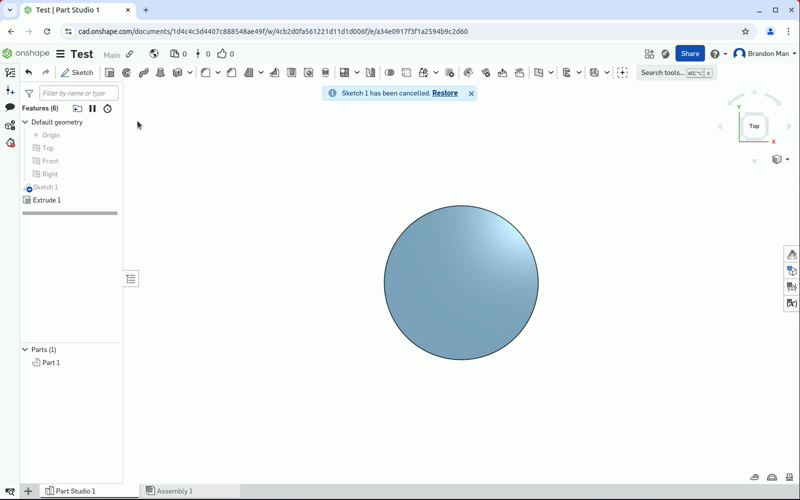
key(shift+h)
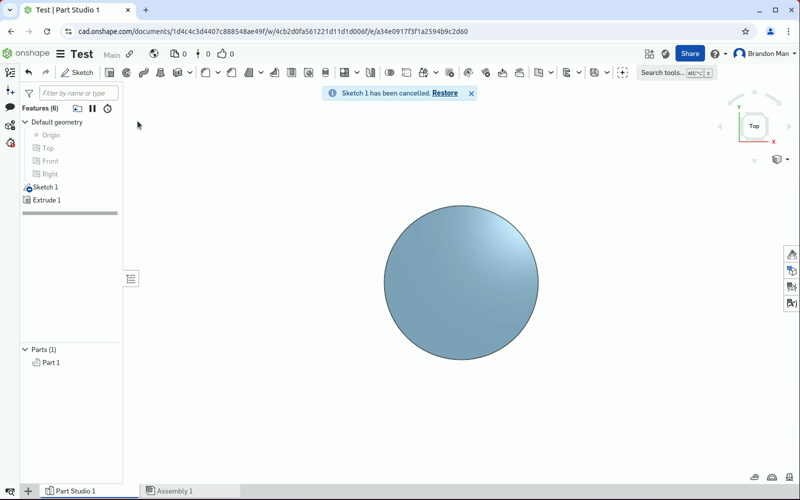
key(shift+h)
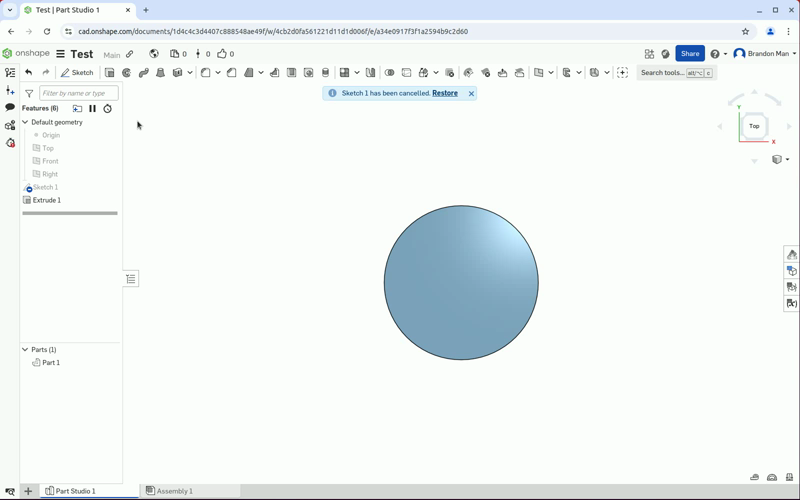
mouse_move(73, 189)
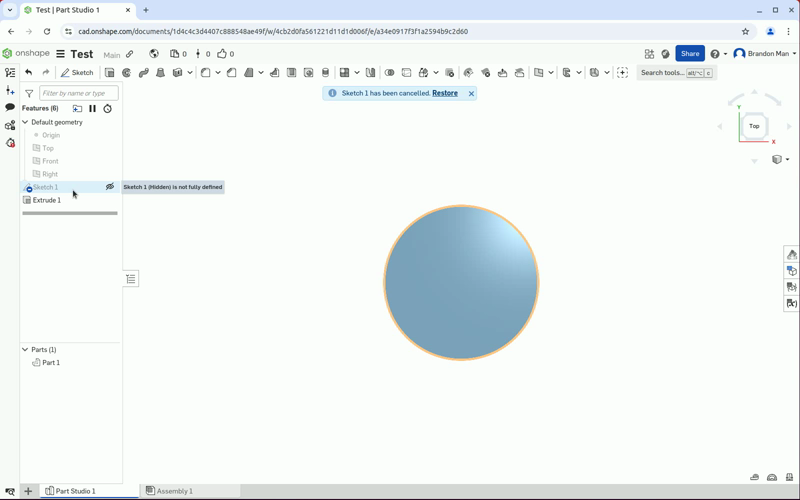
click(73, 189)
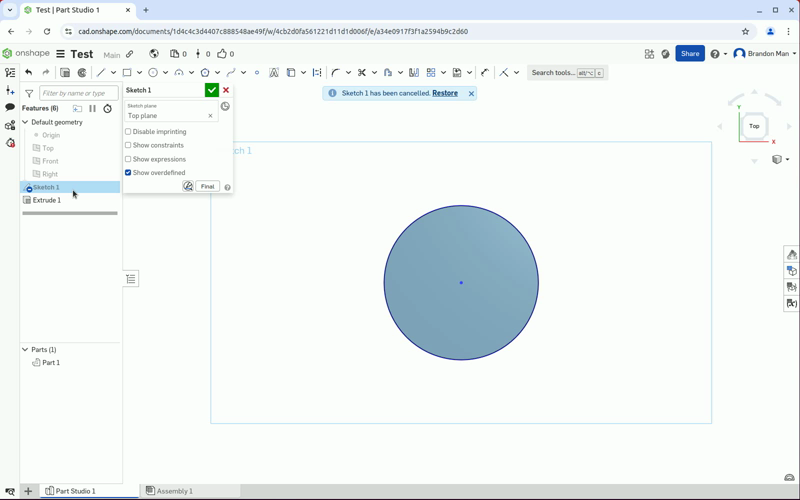
mouse_move(229, 92)
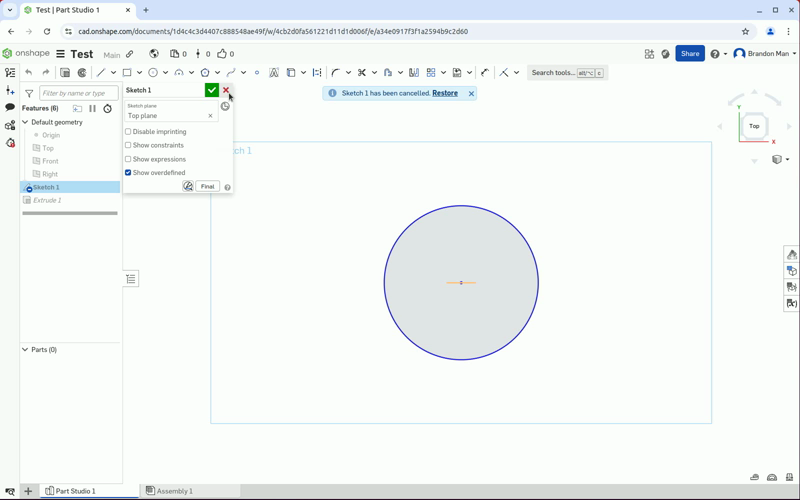
click(229, 92)
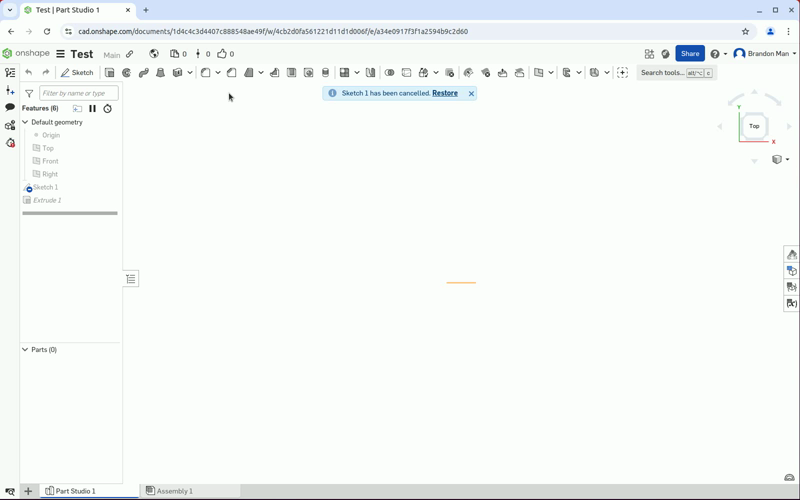
mouse_move(541, 75)
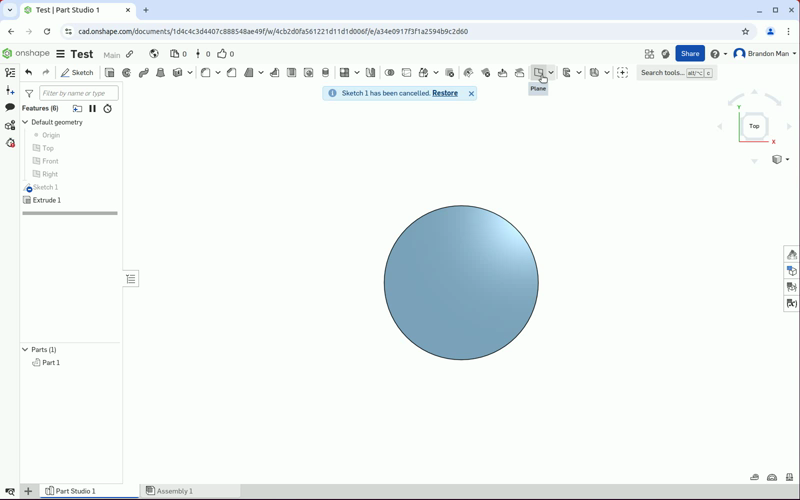
click(541, 75)
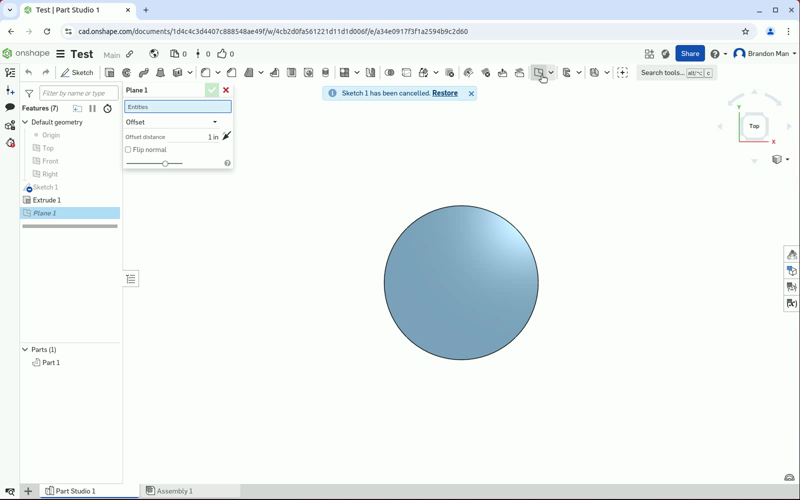
mouse_move(73, 150)
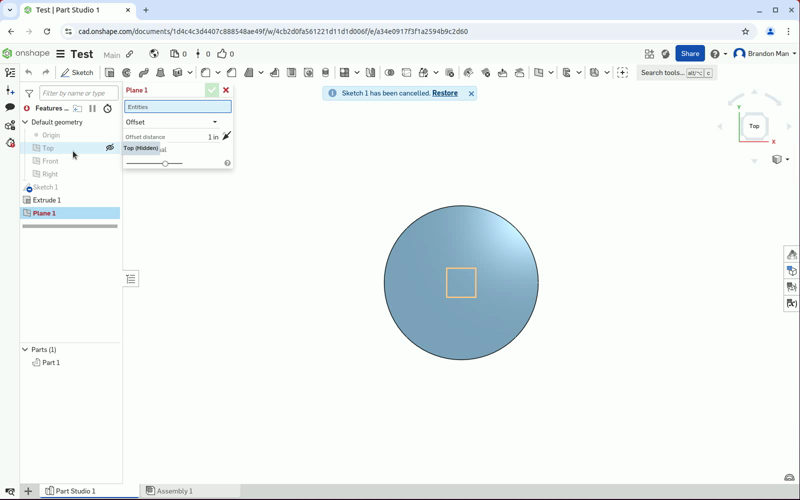
click(73, 150)
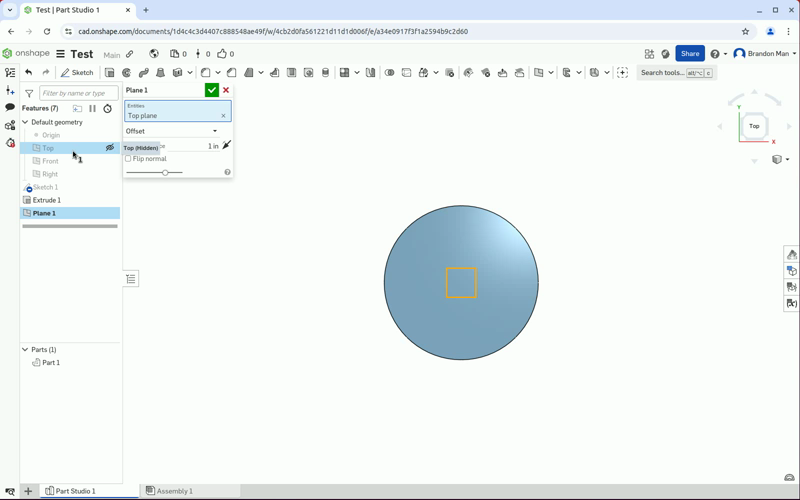
key(tab, 2)
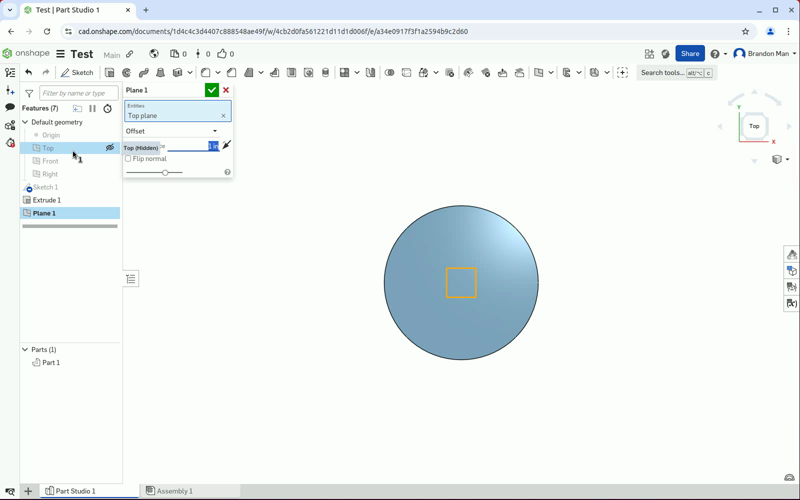
text(2.65)
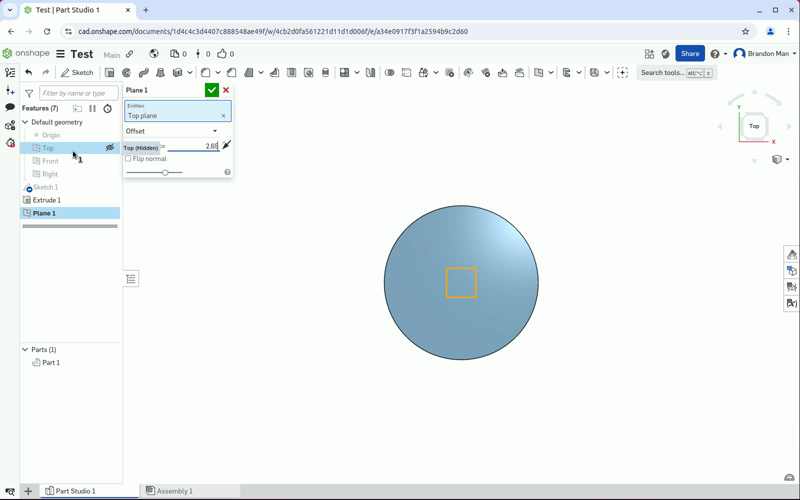
key(enter, 2)
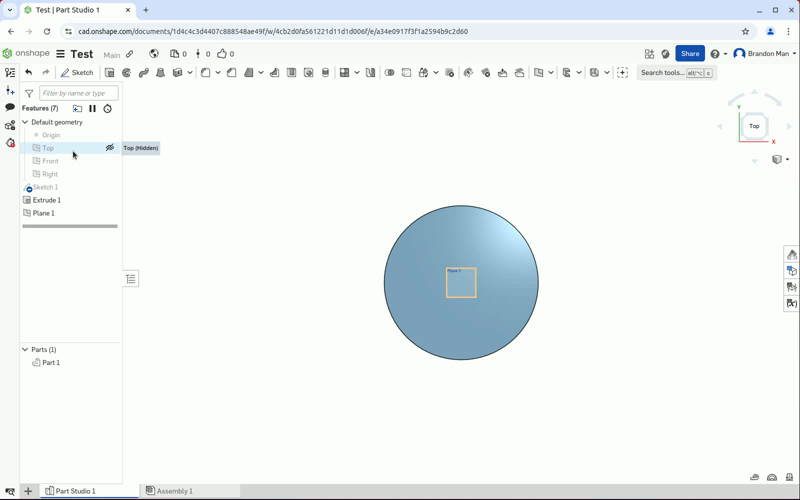
key(shift+s)
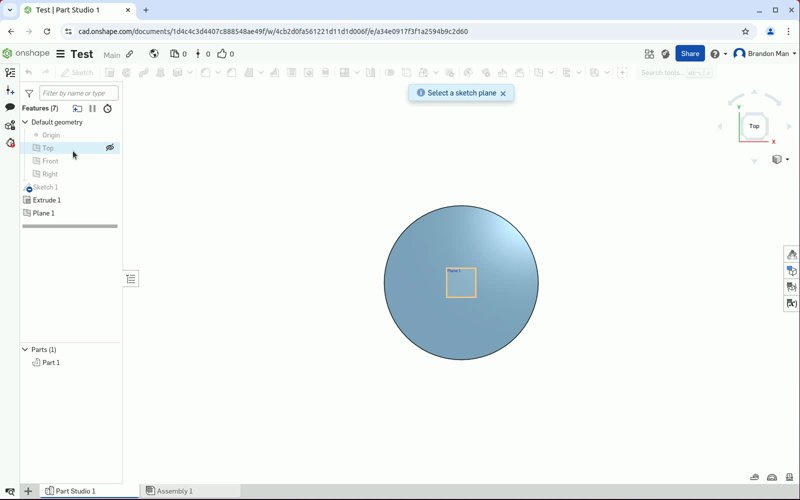
mouse_move(73, 215)
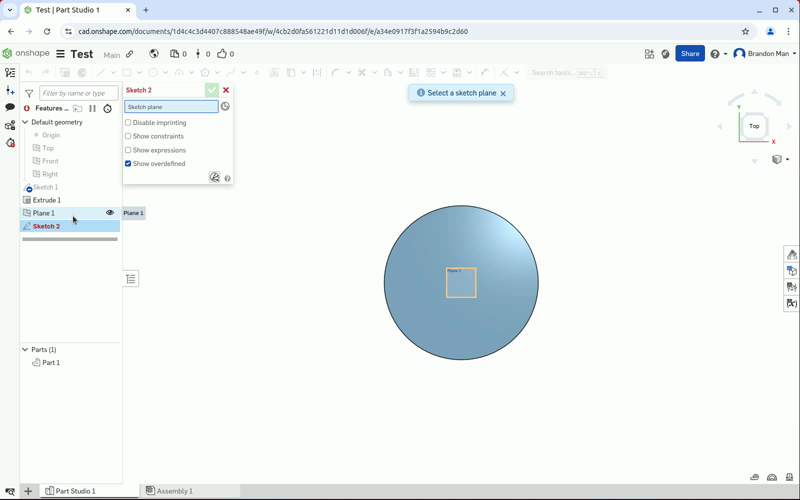
click(73, 215)
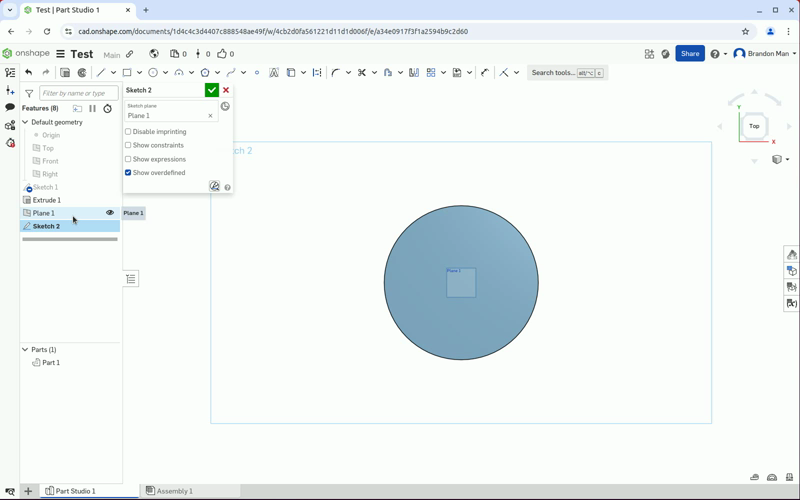
mouse_move(73, 352)
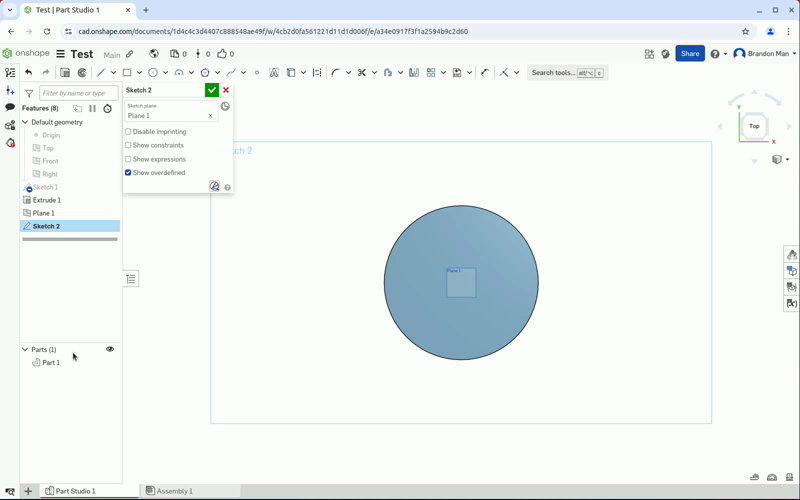
key(y)
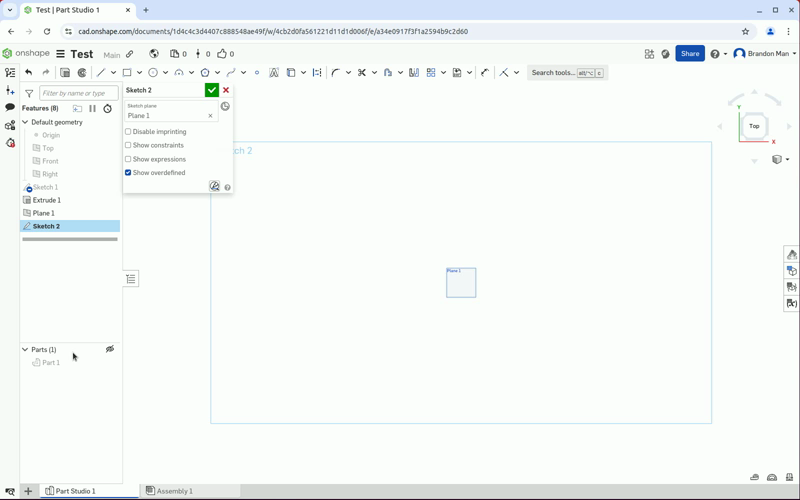
key(c)
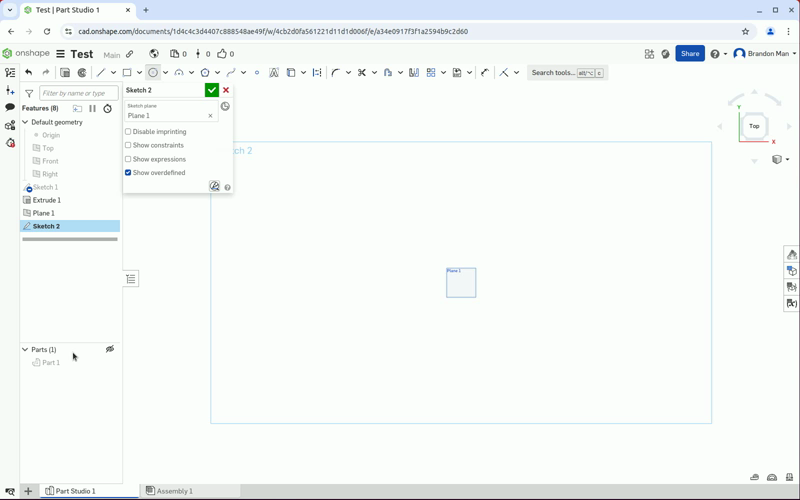
key_down(shift)
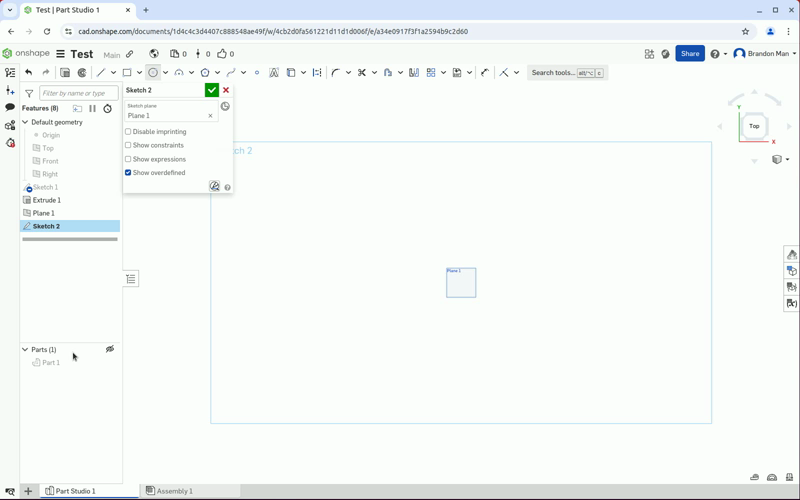
mouse_move(461, 282)
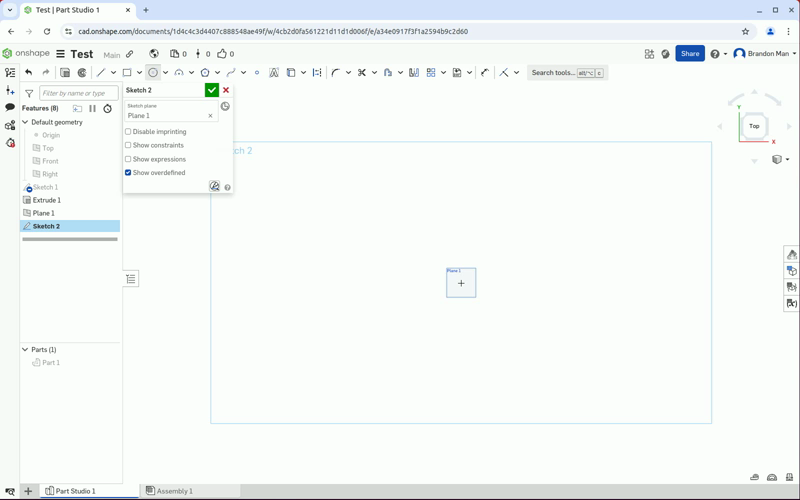
click(461, 282)
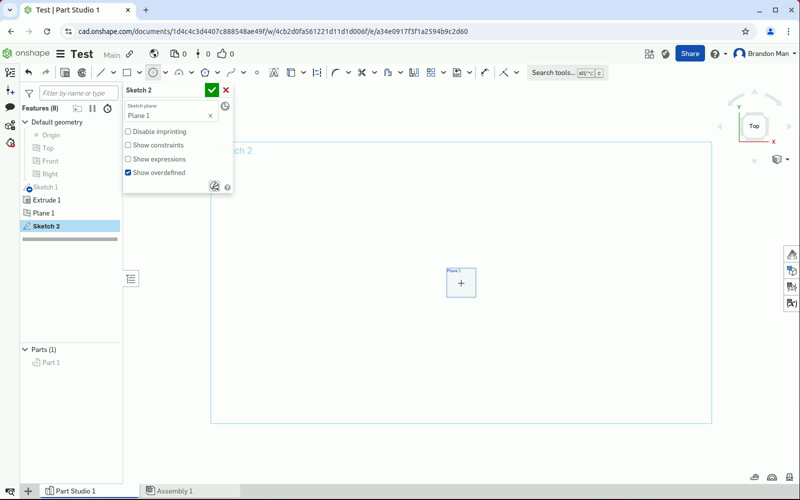
key_up(shift)
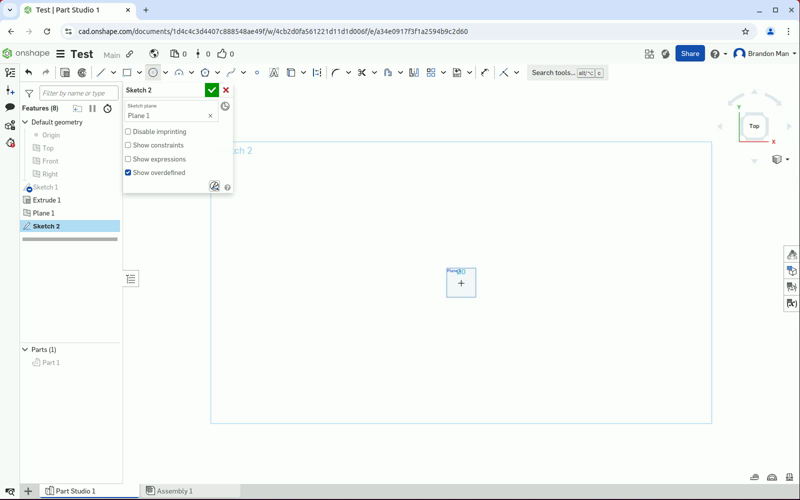
mouse_move(538, 282)
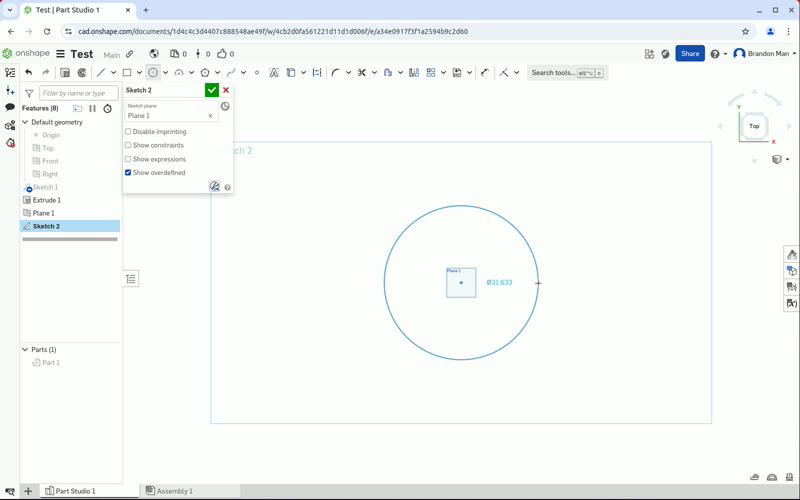
click(538, 282)
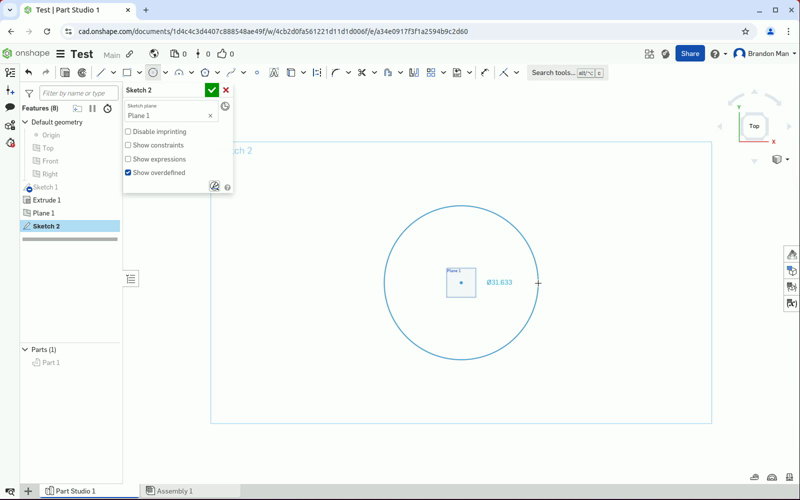
key(esc)
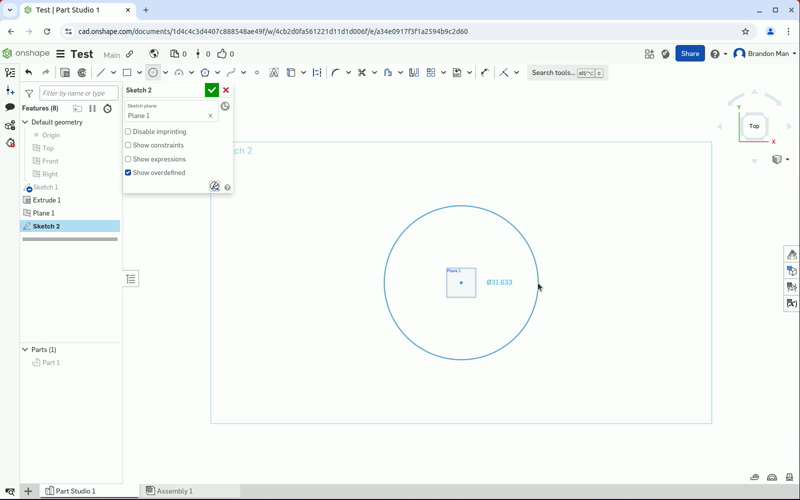
key(c)
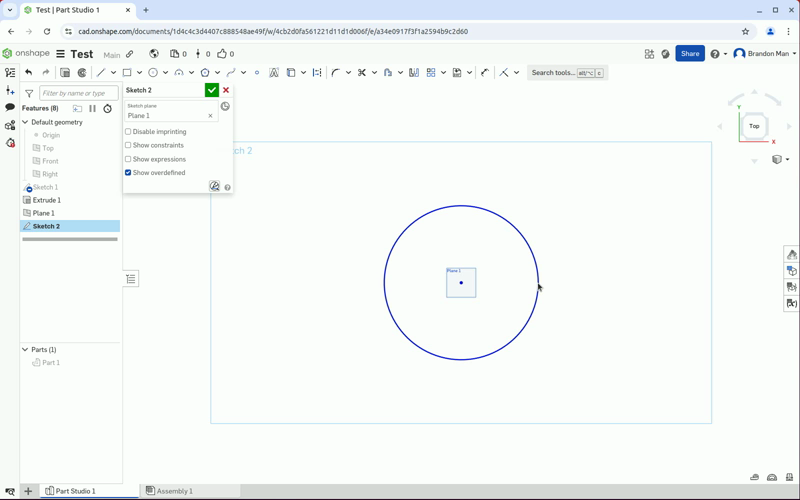
key_down(shift)
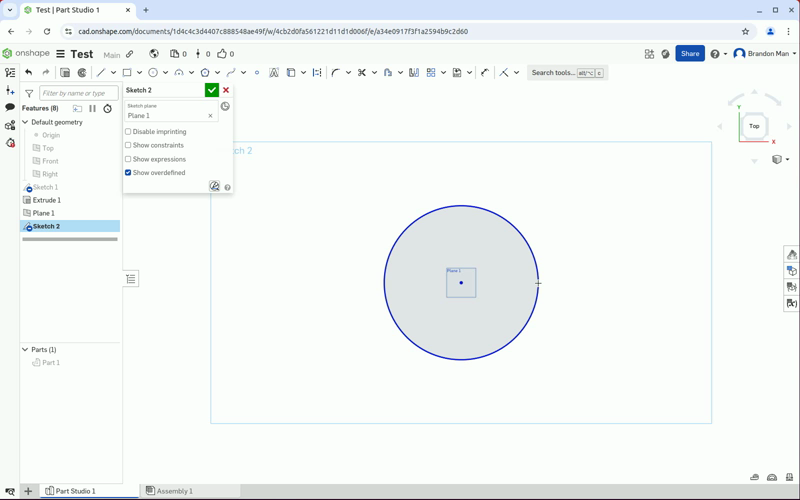
mouse_move(461, 282)
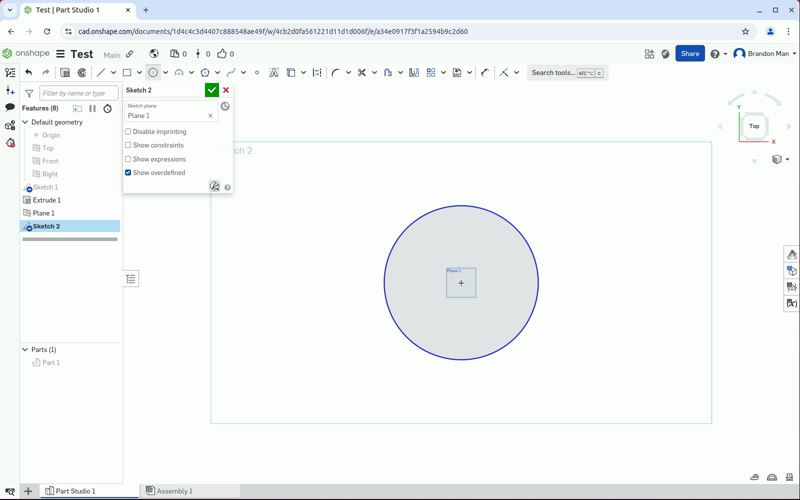
click(461, 282)
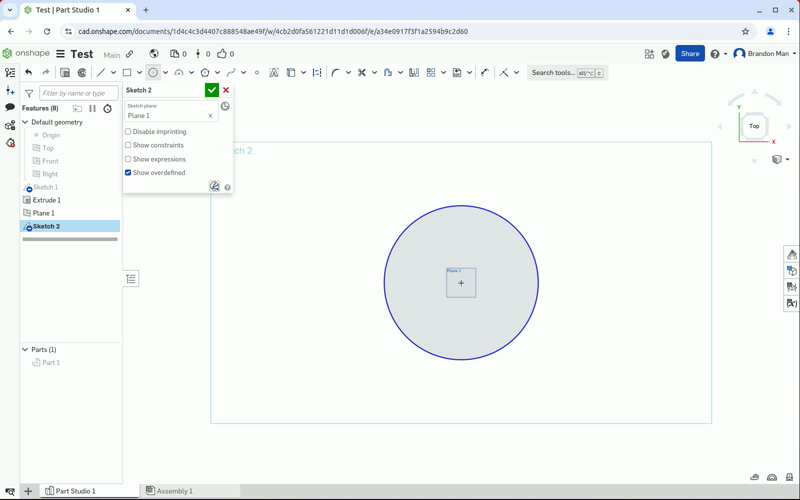
key_up(shift)
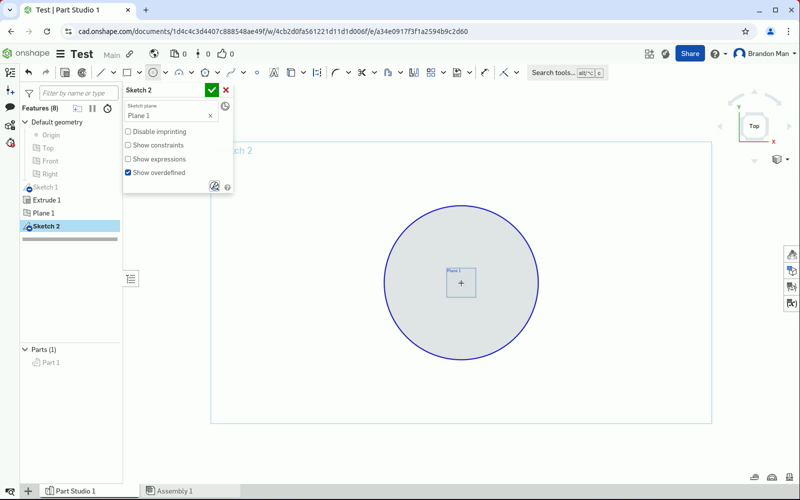
mouse_move(528, 282)
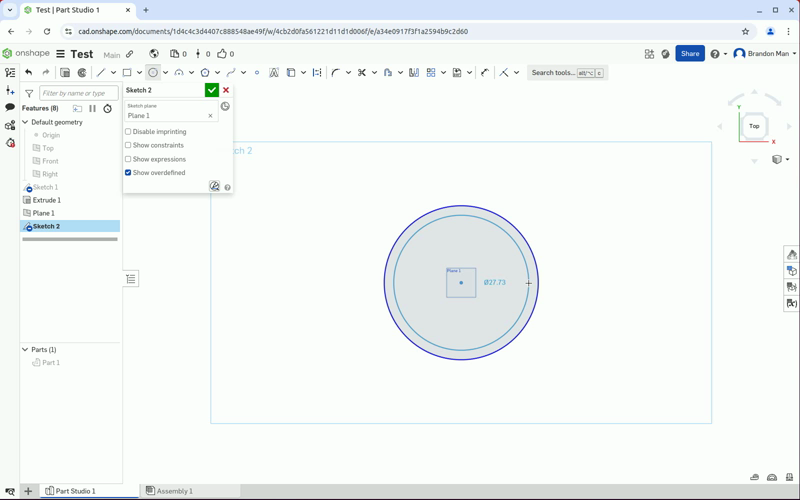
click(528, 282)
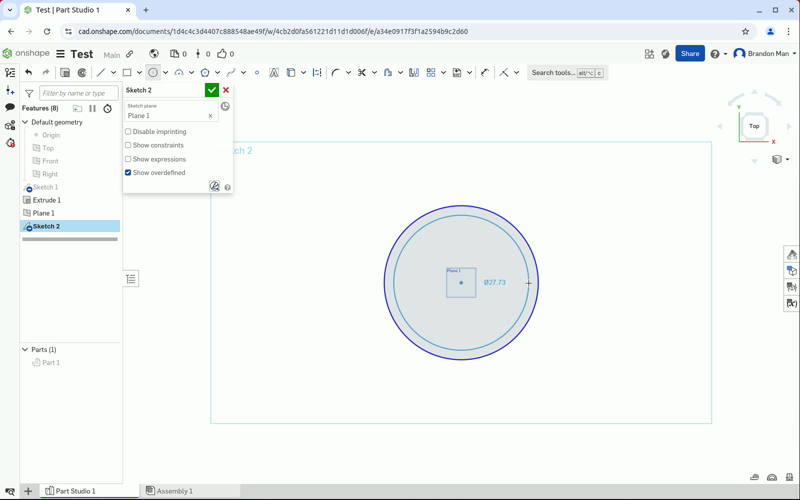
key(esc)
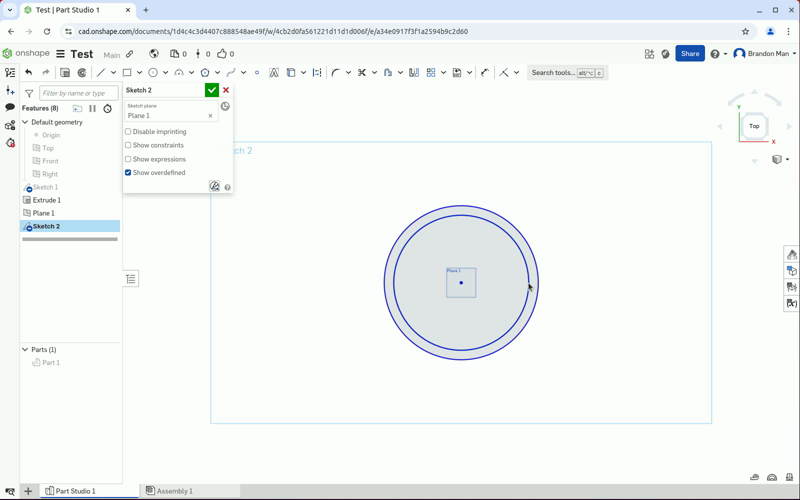
mouse_move(447, 210)
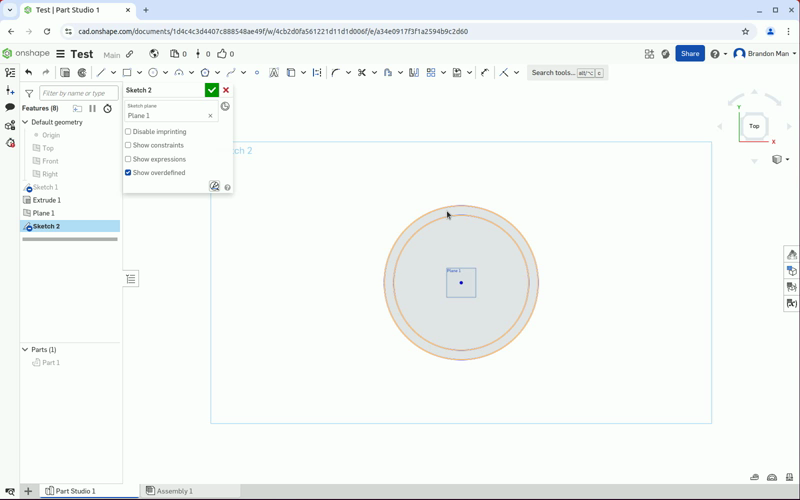
click(447, 210)
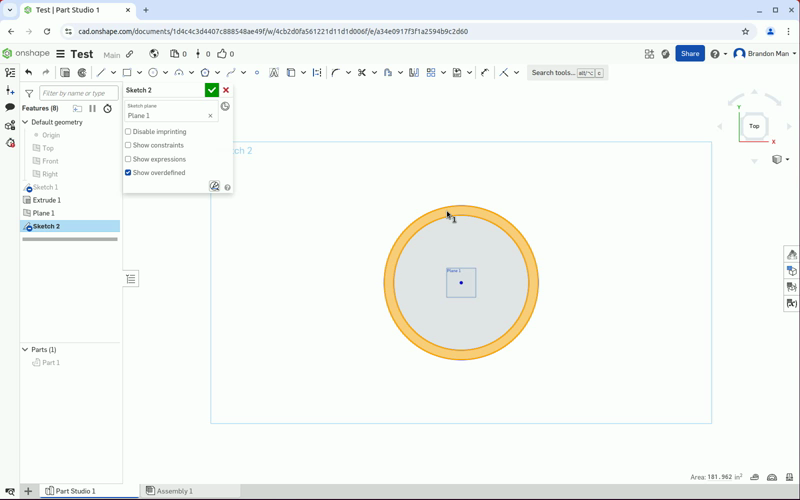
mouse_move(73, 352)
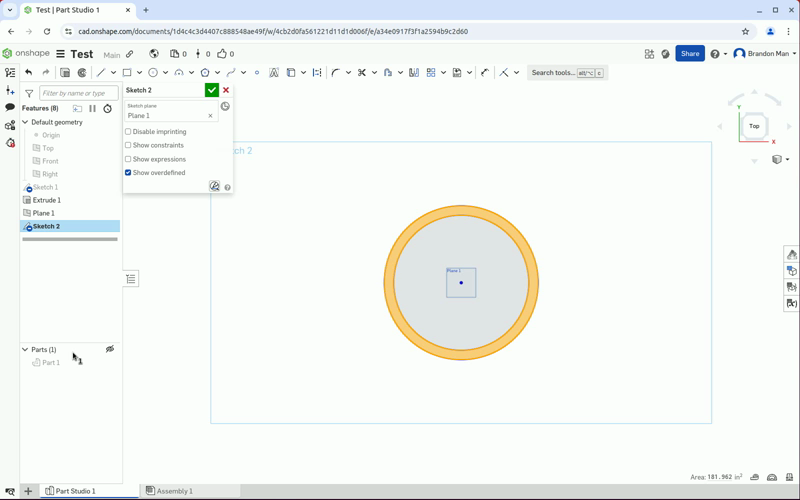
key(shift+y)
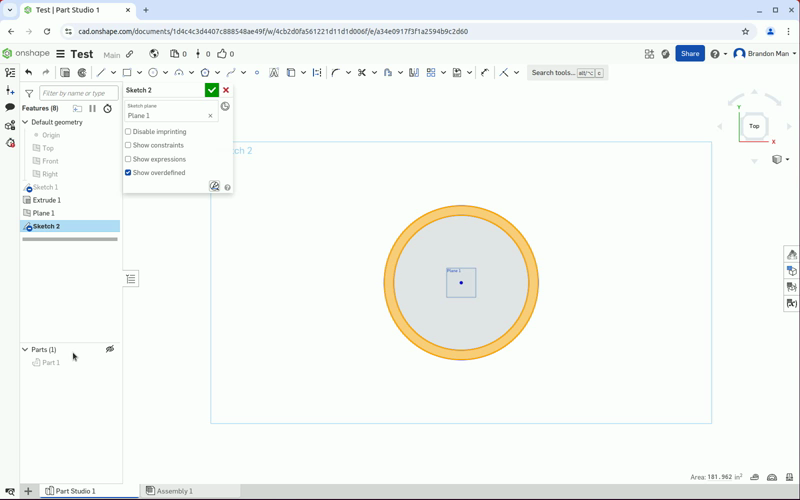
key(shift+e)
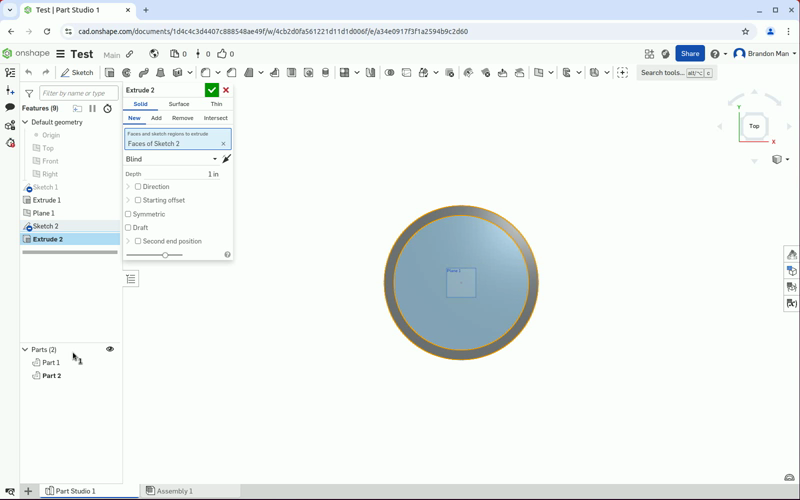
mouse_move(143, 106)
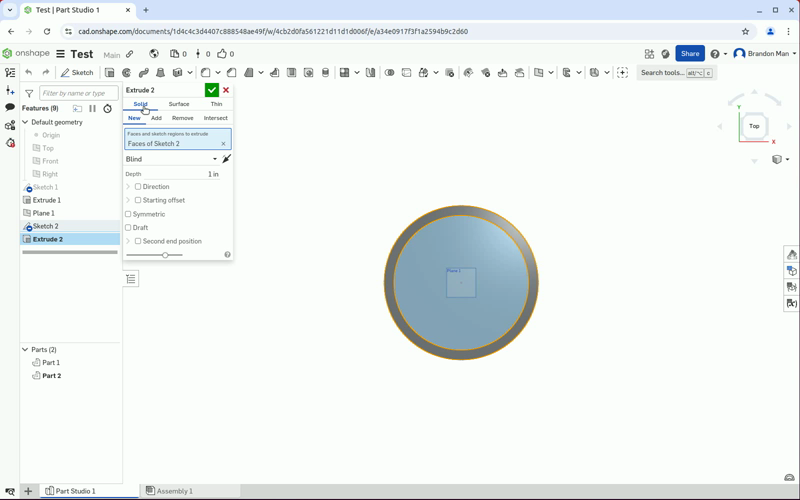
click(143, 106)
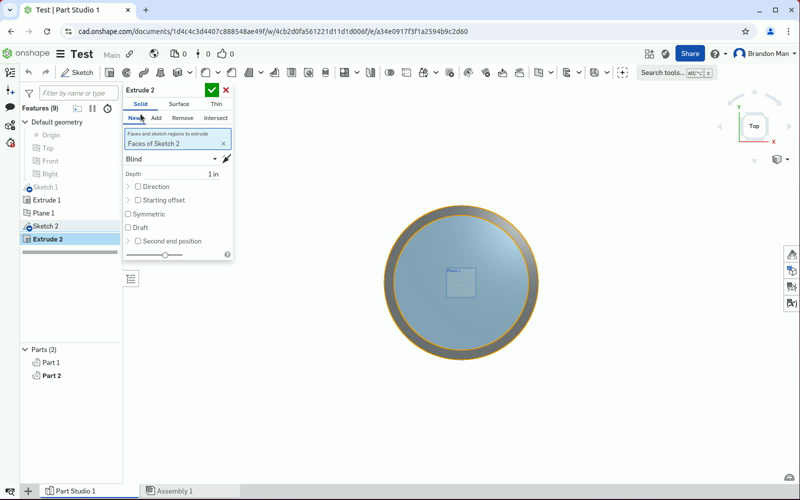
mouse_move(137, 120)
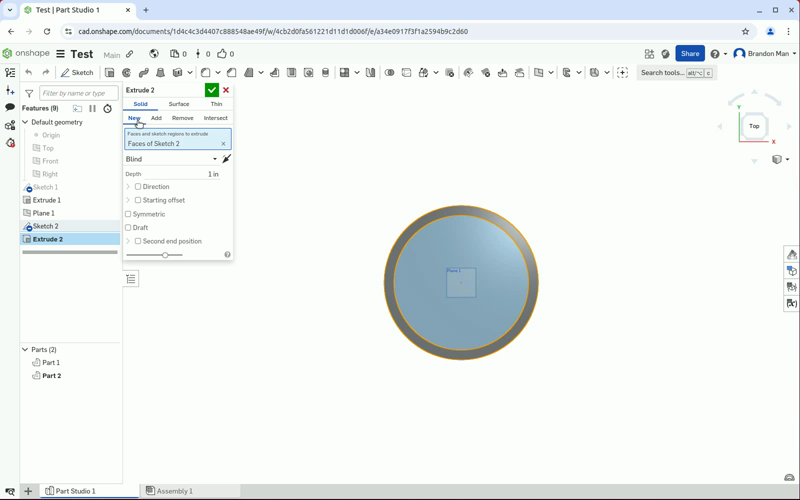
click(137, 120)
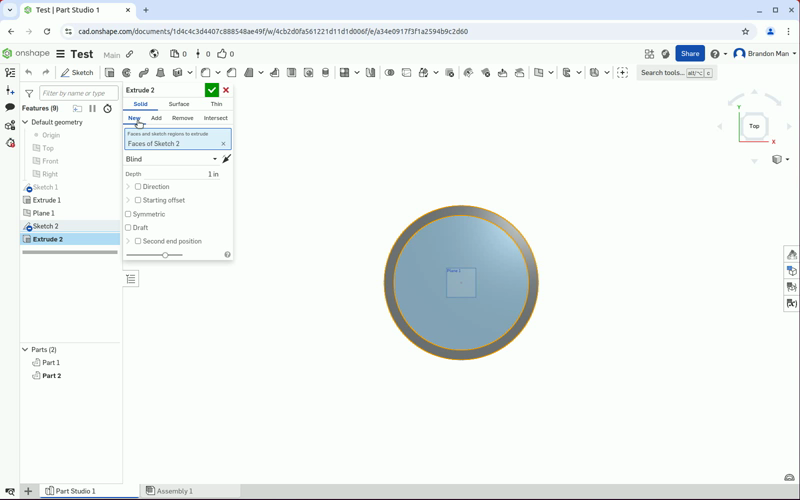
key(tab, 4)
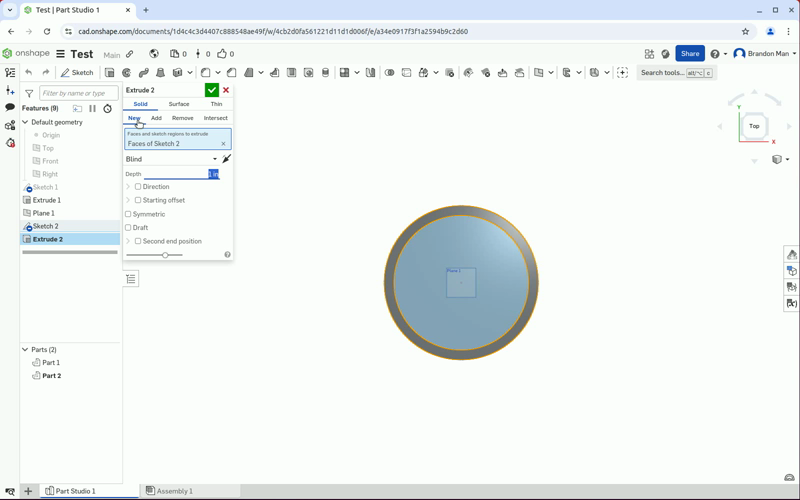
text(20.46)
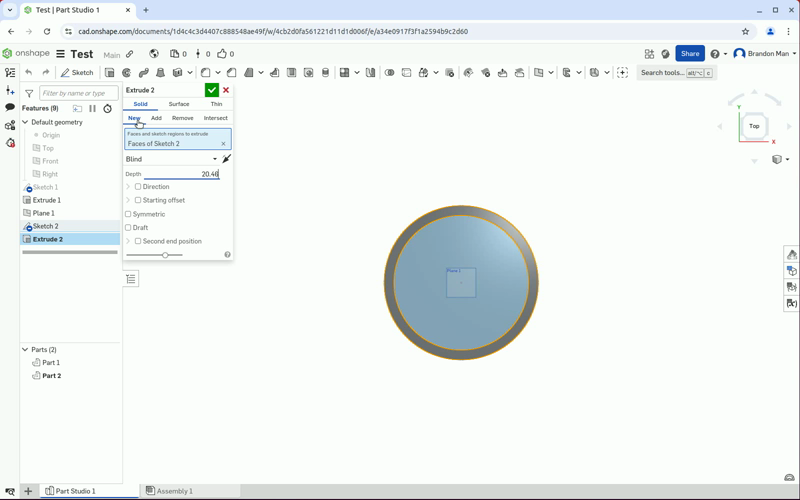
key(enter)
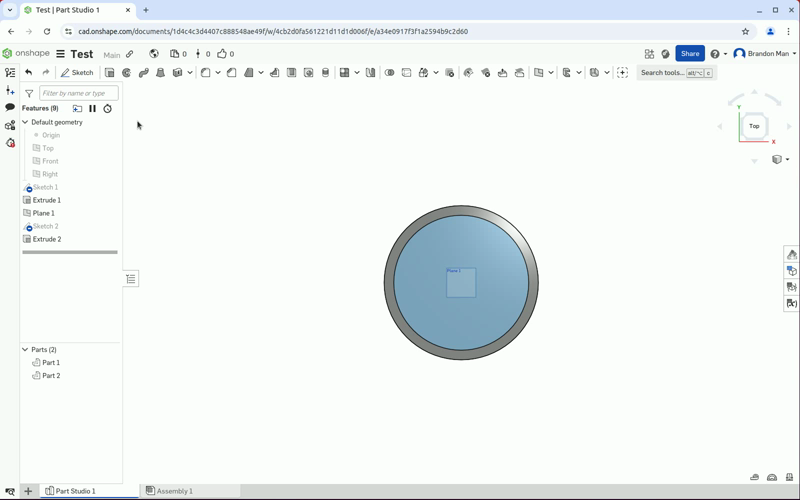
key(shift+h)
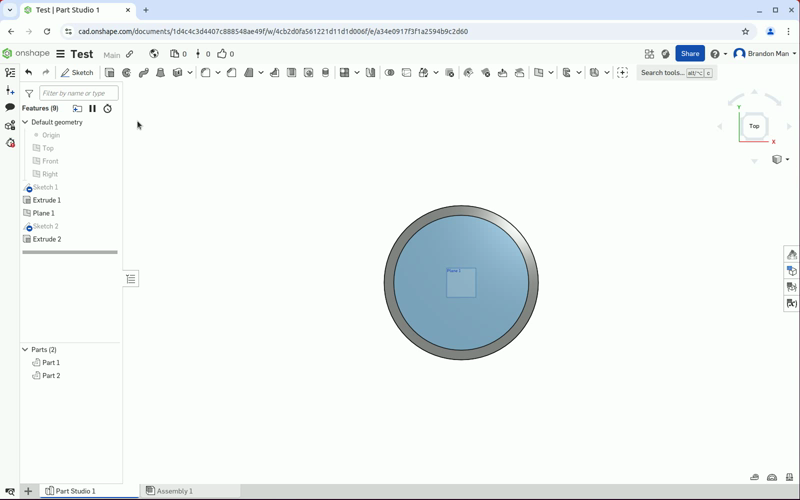
key(shift+h)
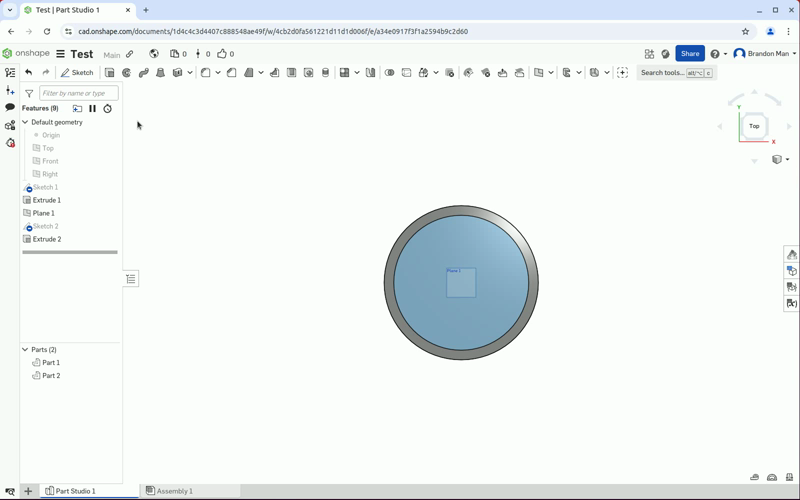
mouse_move(73, 189)
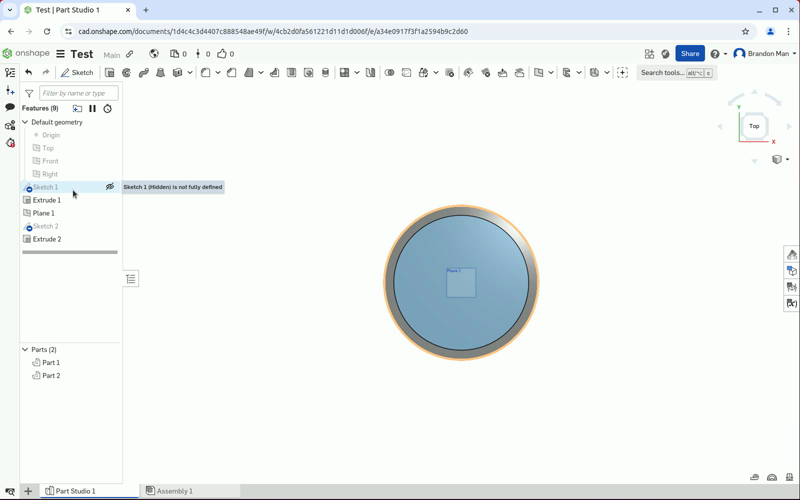
click(73, 189)
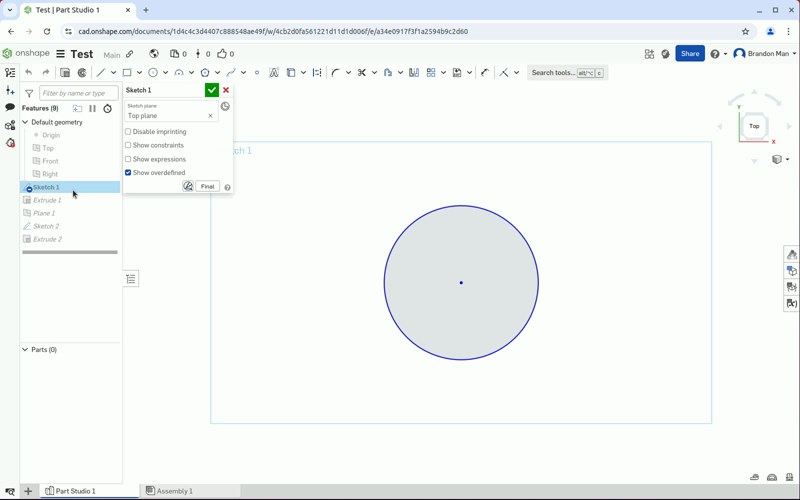
mouse_move(229, 92)
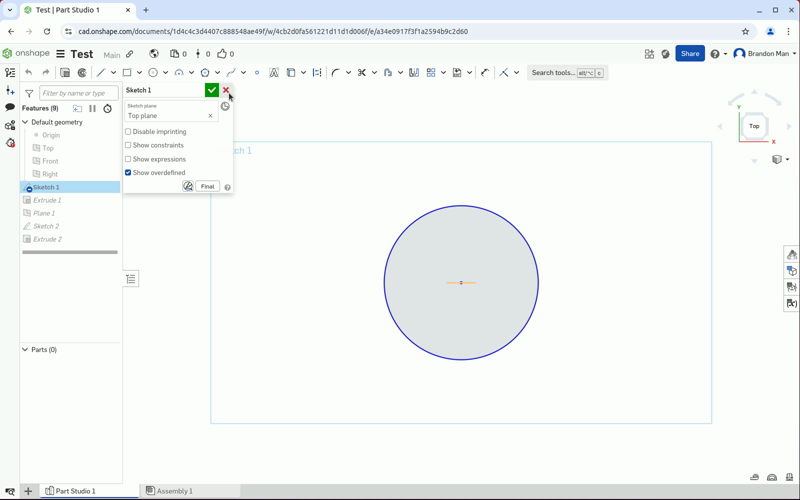
click(229, 92)
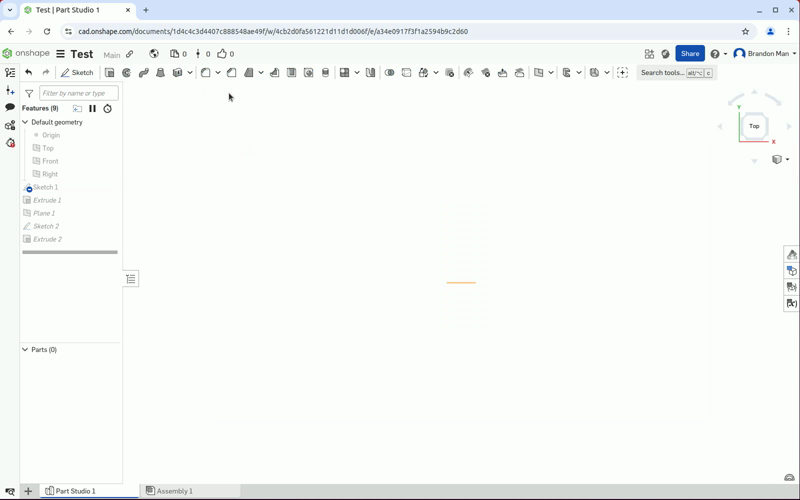
key(shift+s)
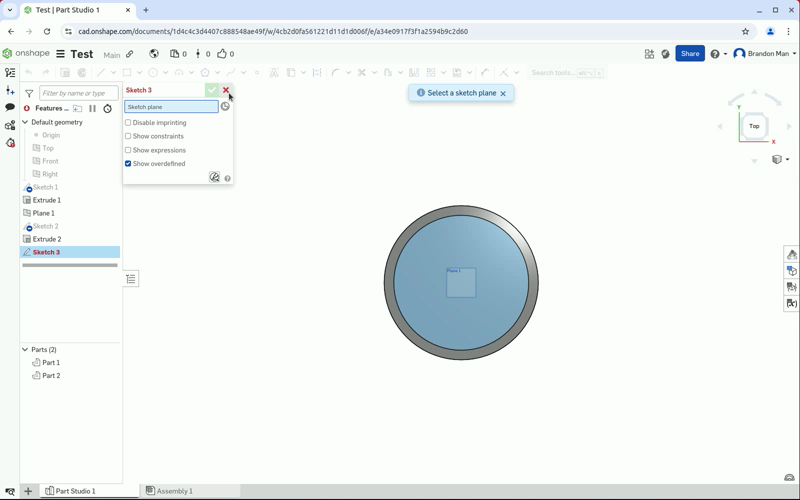
mouse_move(73, 215)
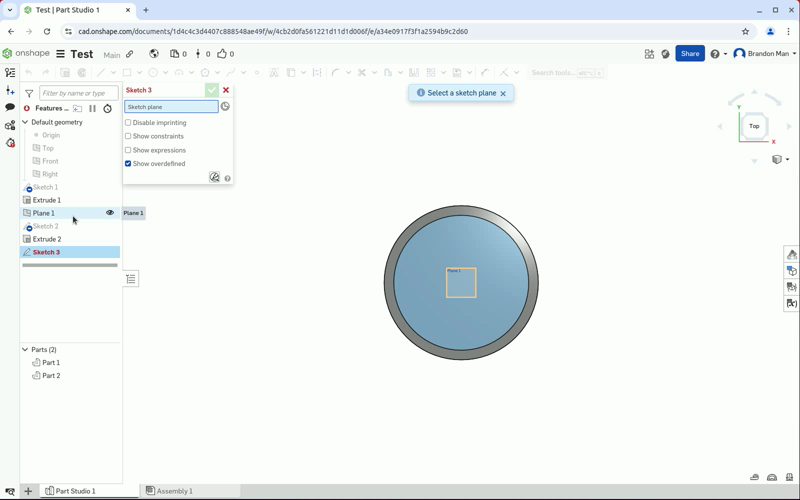
click(73, 215)
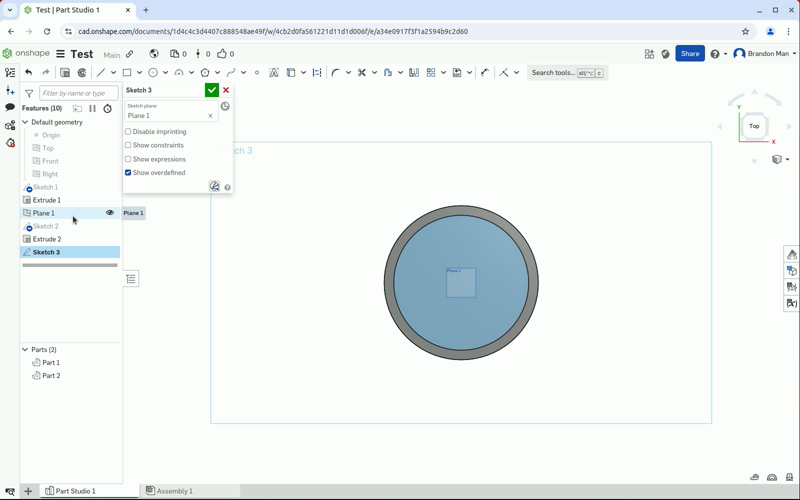
mouse_move(73, 352)
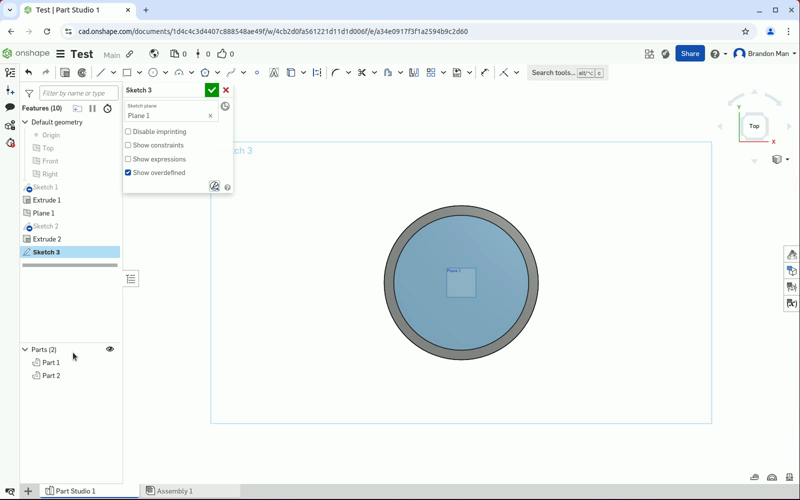
key(y)
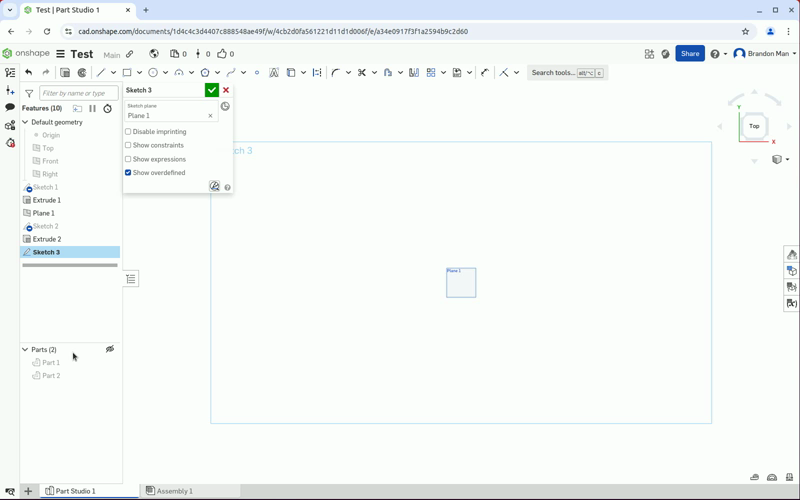
key(c)
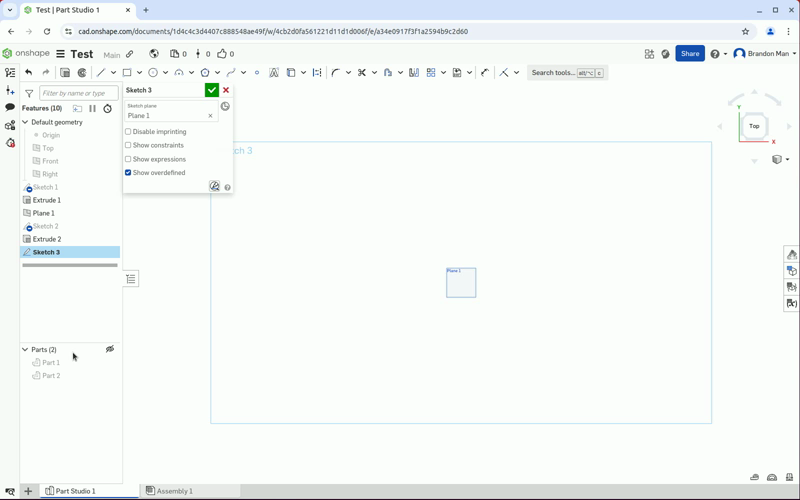
key_down(shift)
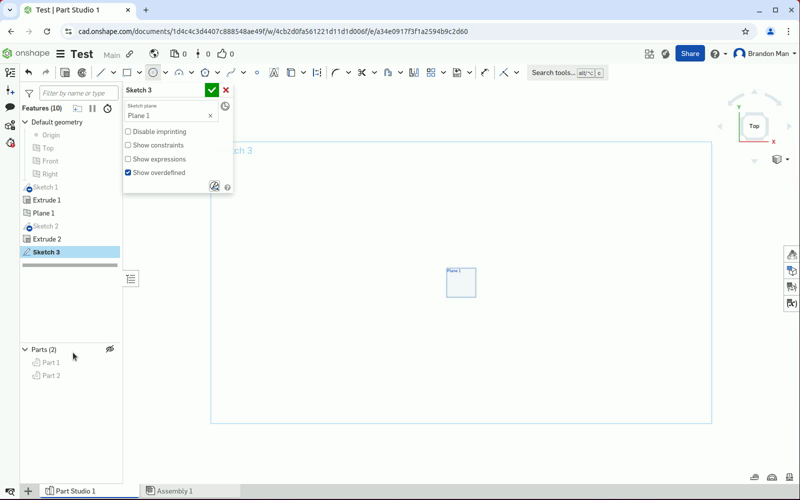
mouse_move(461, 282)
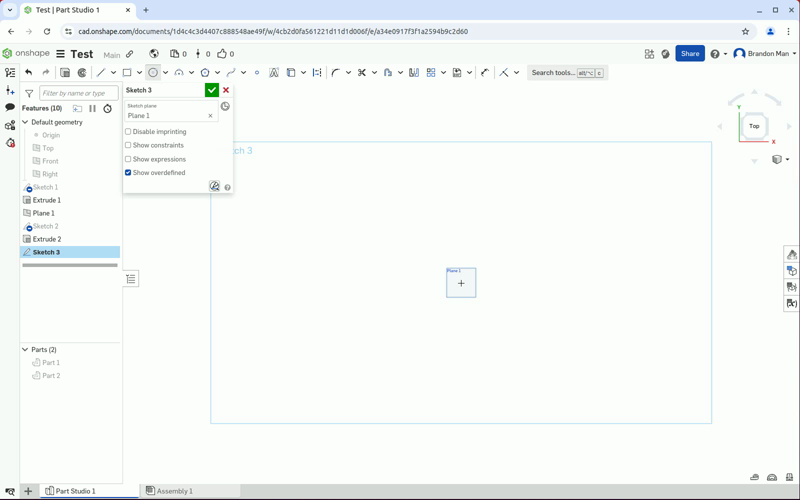
click(461, 282)
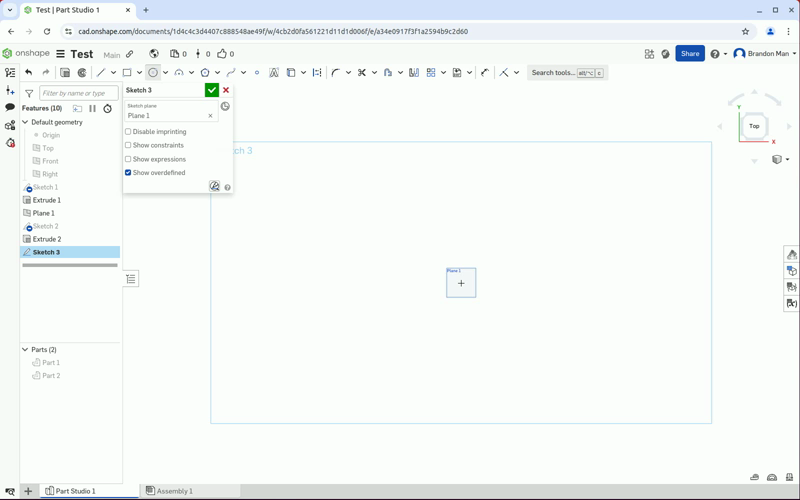
key_up(shift)
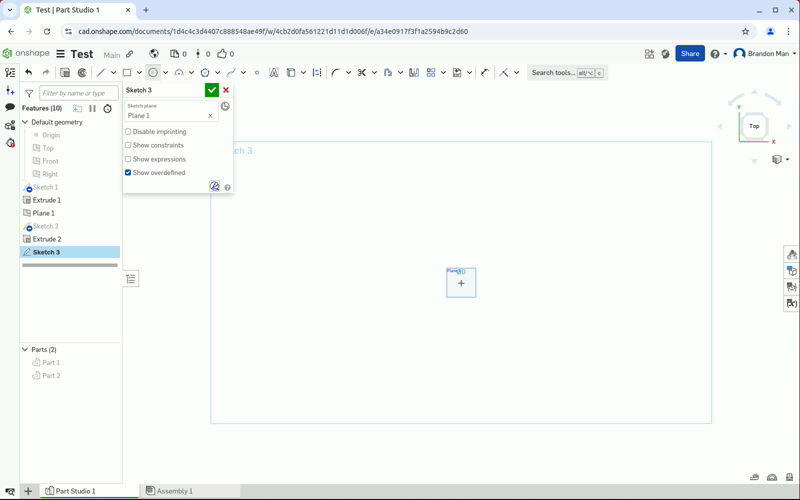
mouse_move(470, 282)
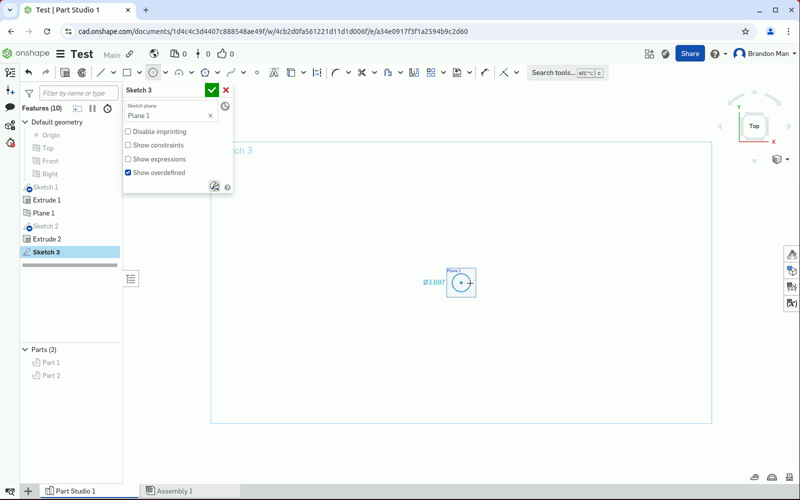
click(470, 282)
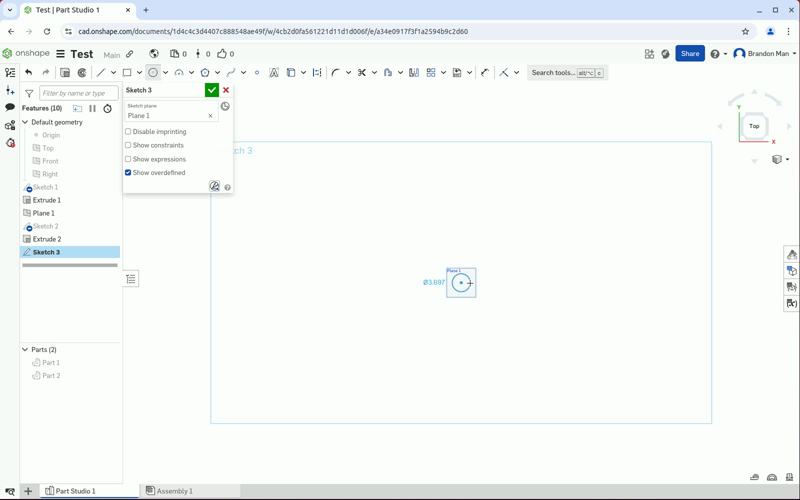
key(esc)
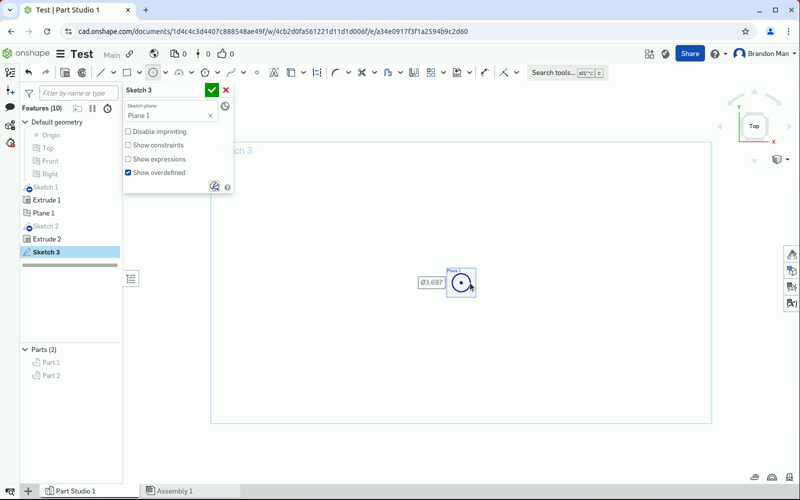
mouse_move(463, 280)
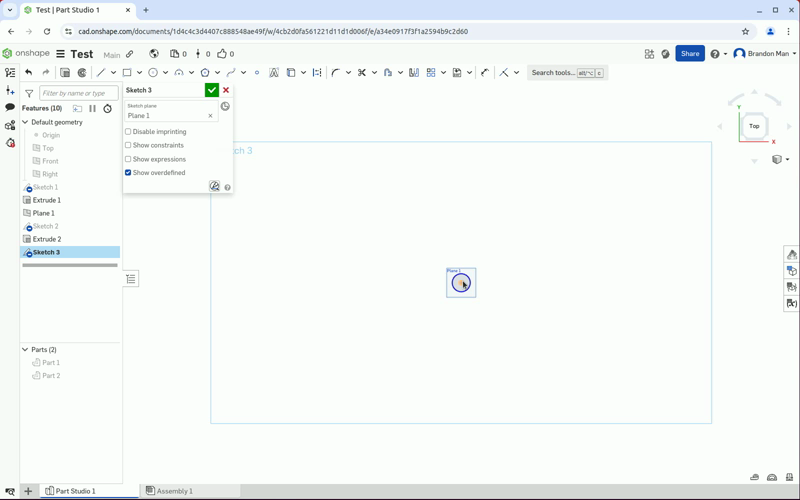
scroll(6)
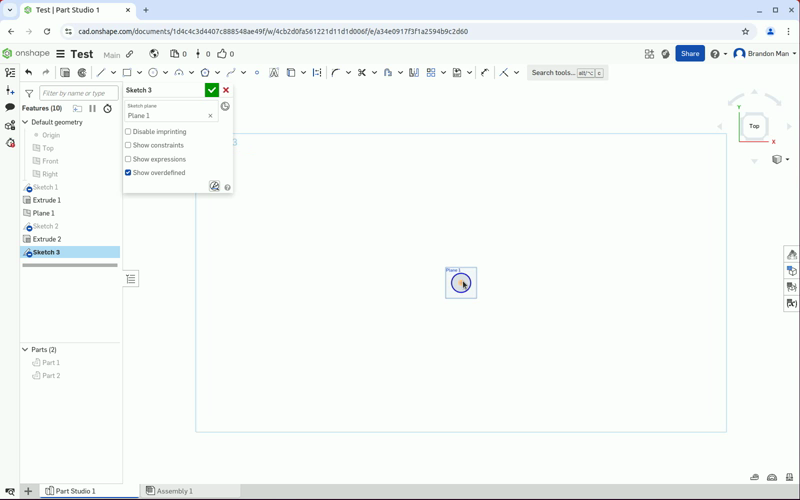
scroll(6)
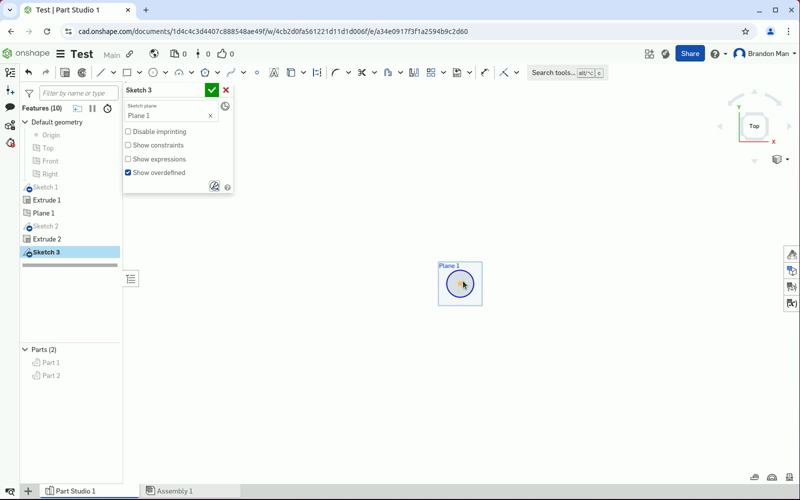
scroll(6)
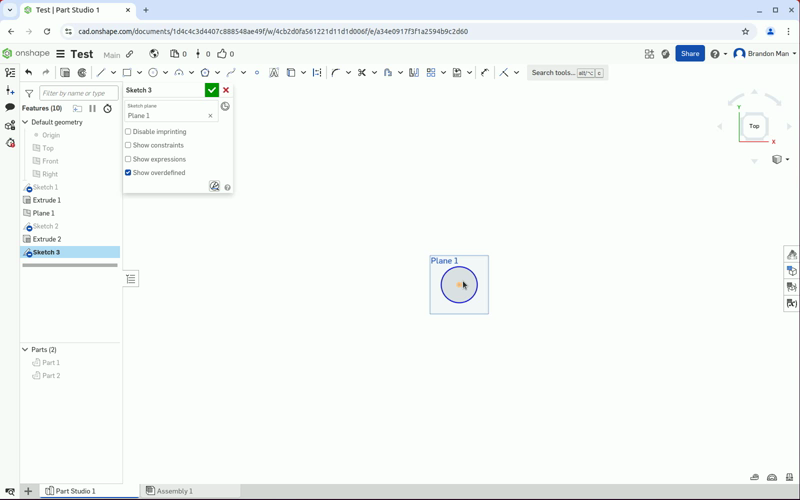
scroll(6)
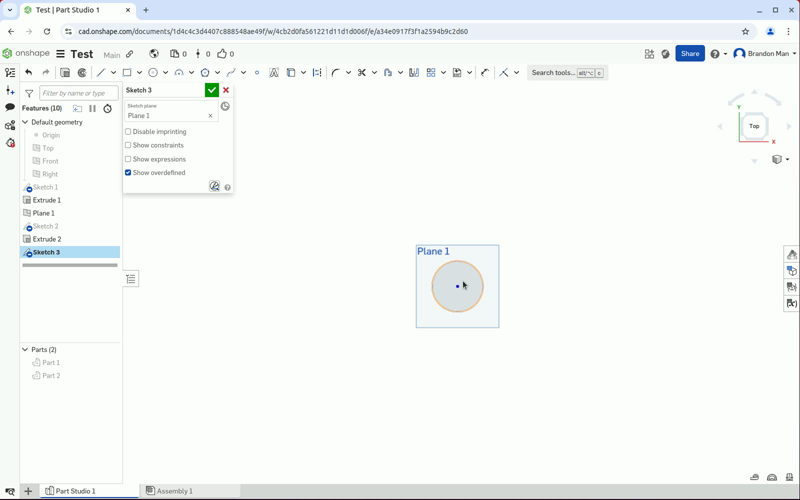
scroll(6)
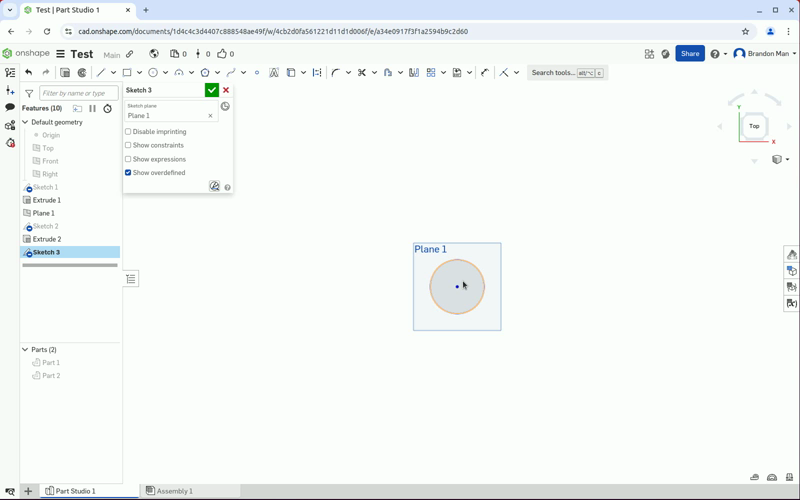
scroll(6)
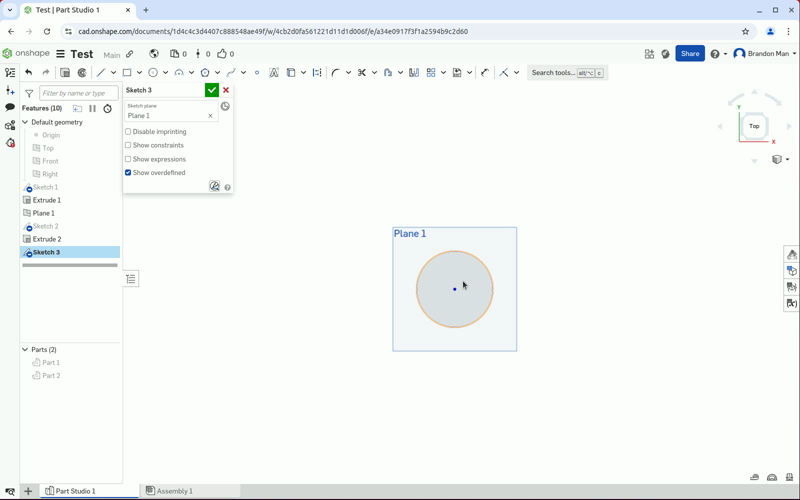
scroll(6)
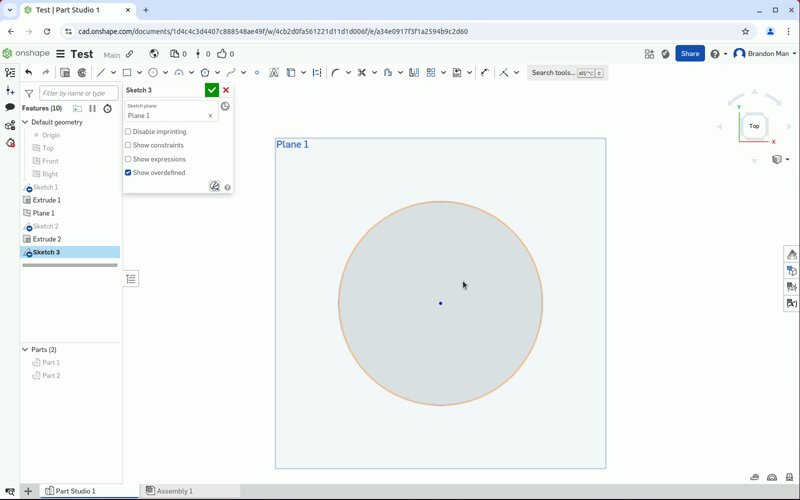
click(463, 280)
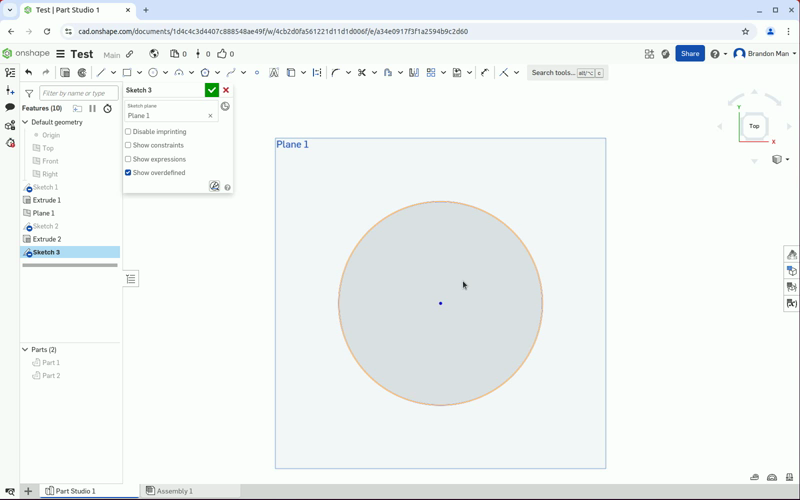
scroll(-6)
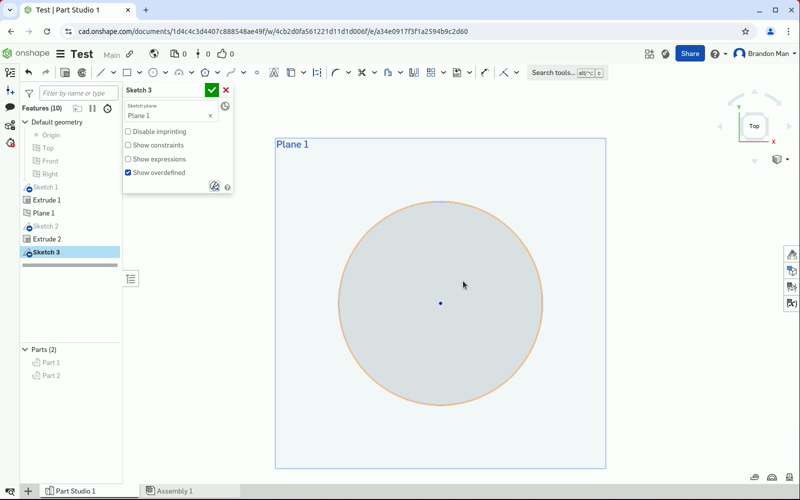
scroll(-6)
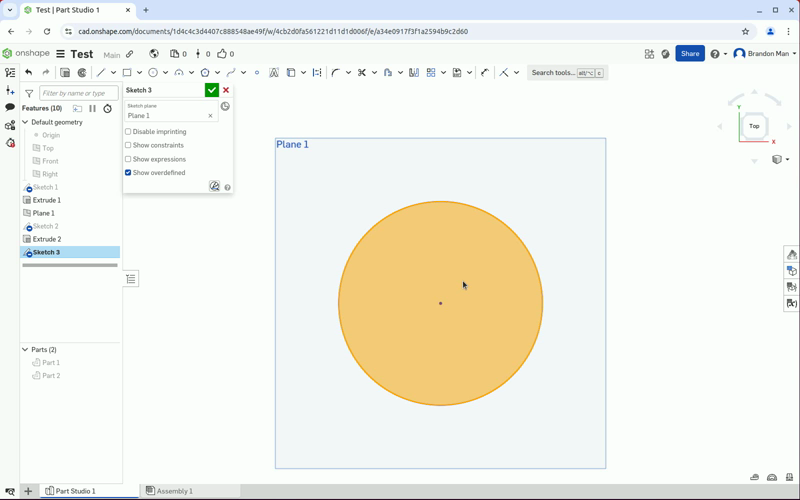
scroll(-6)
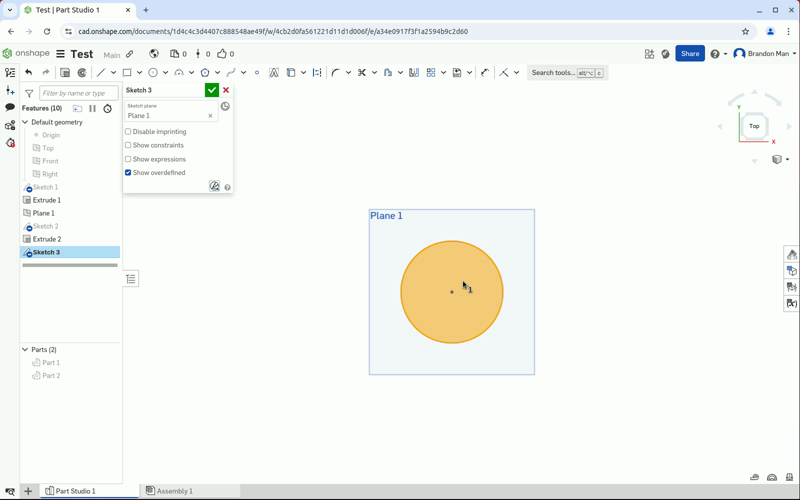
scroll(-6)
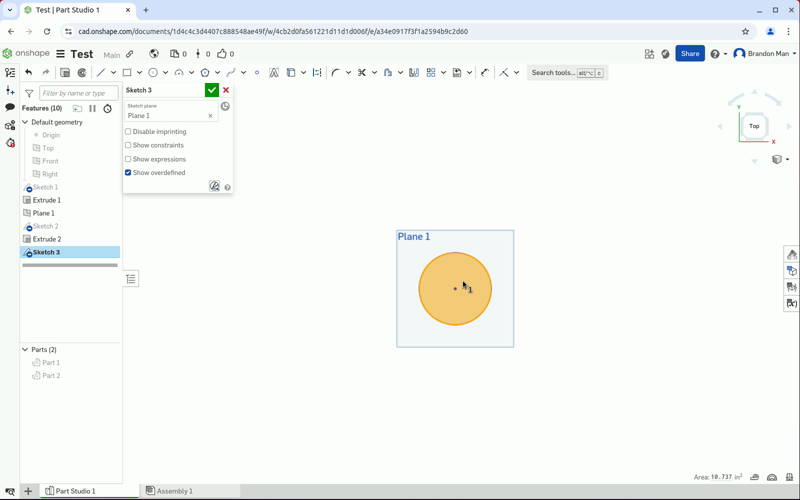
scroll(-6)
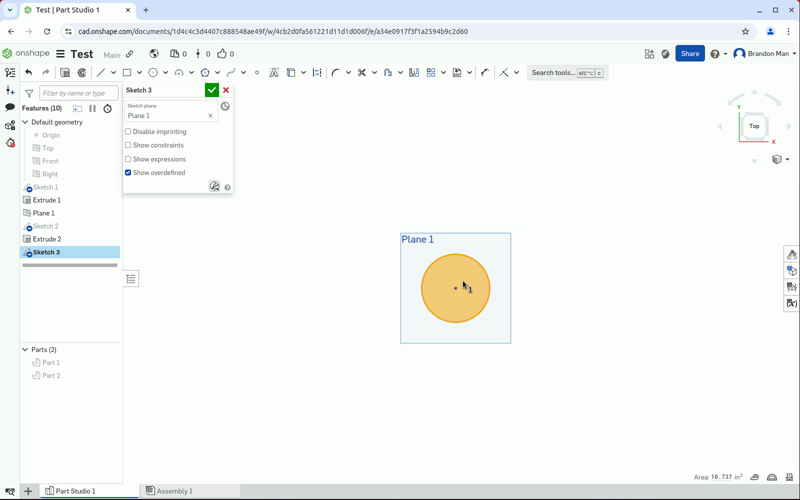
scroll(-6)
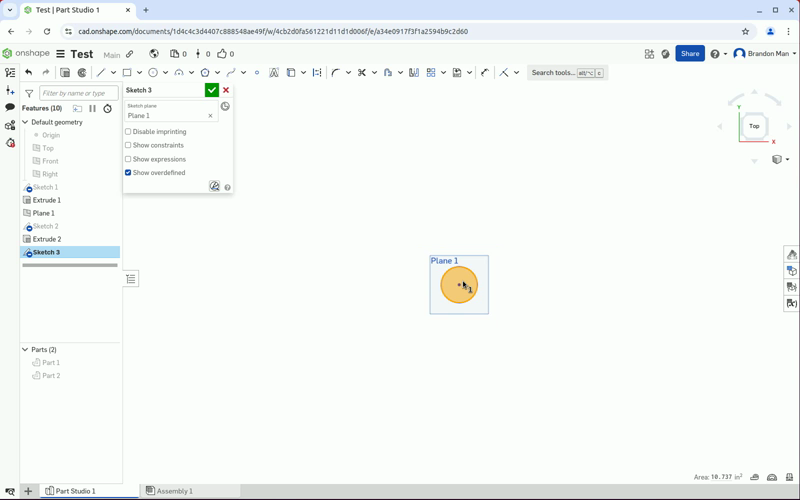
scroll(-6)
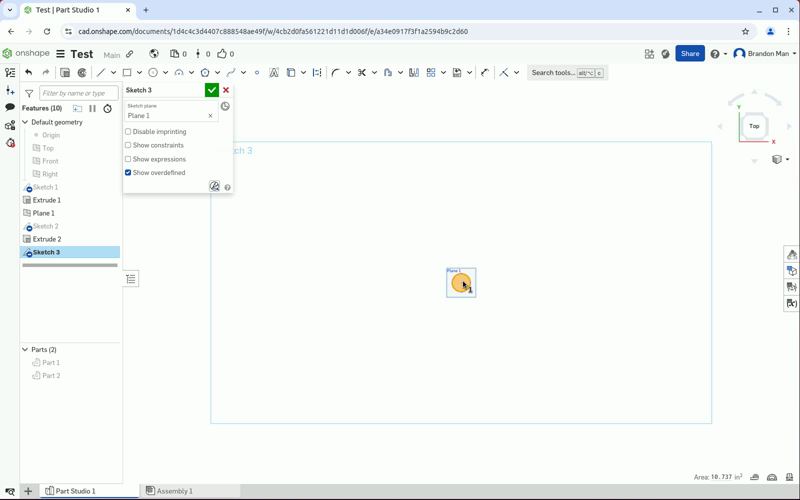
mouse_move(73, 352)
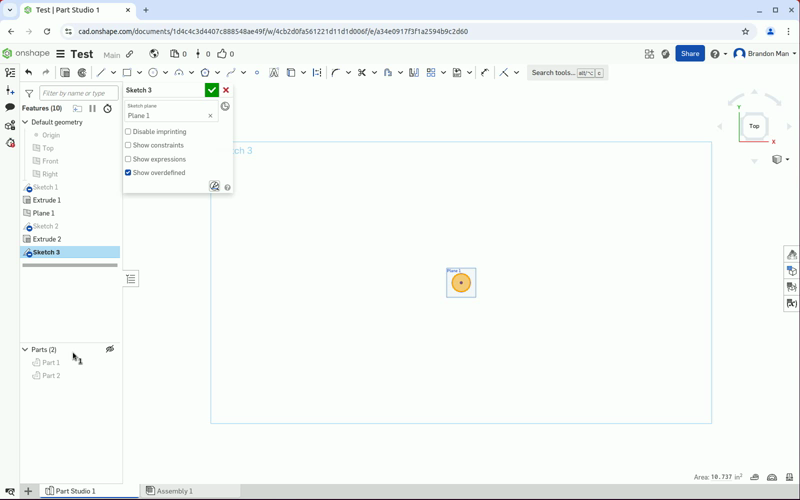
key(shift+y)
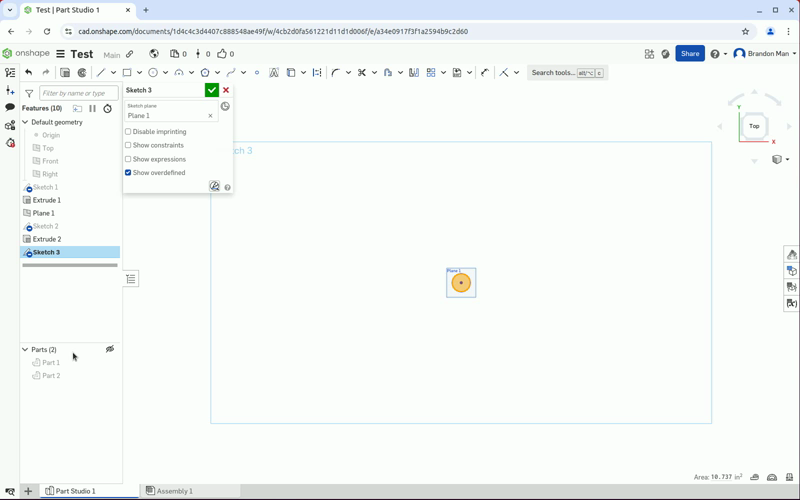
key(shift+e)
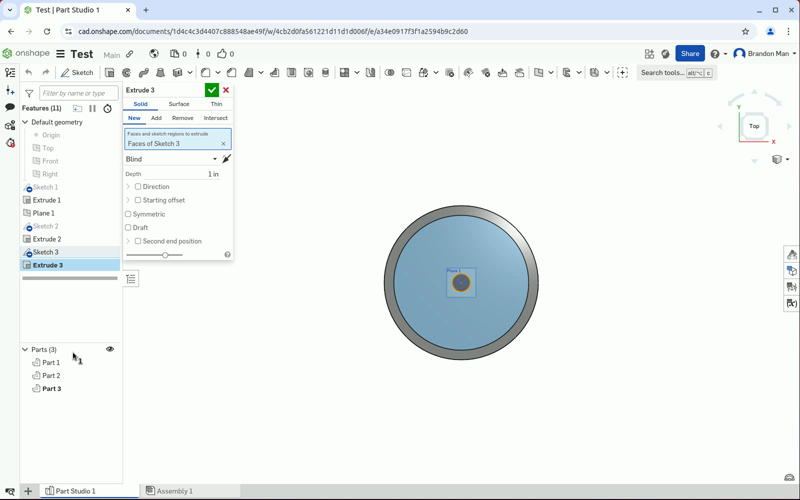
mouse_move(143, 106)
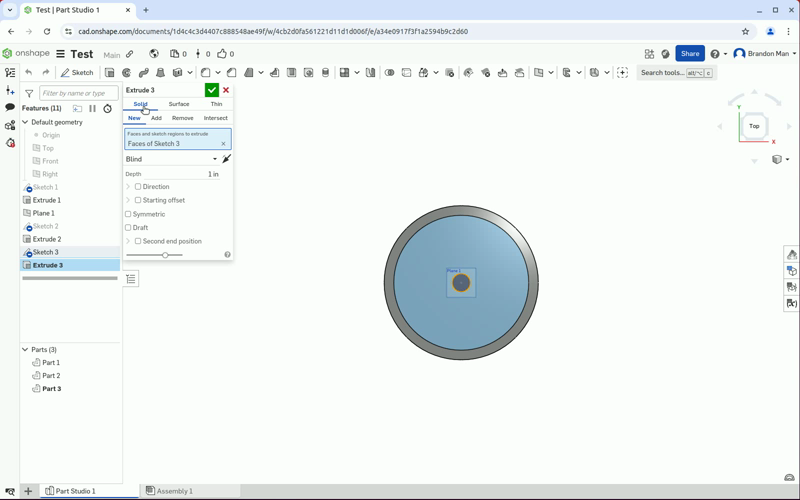
click(143, 106)
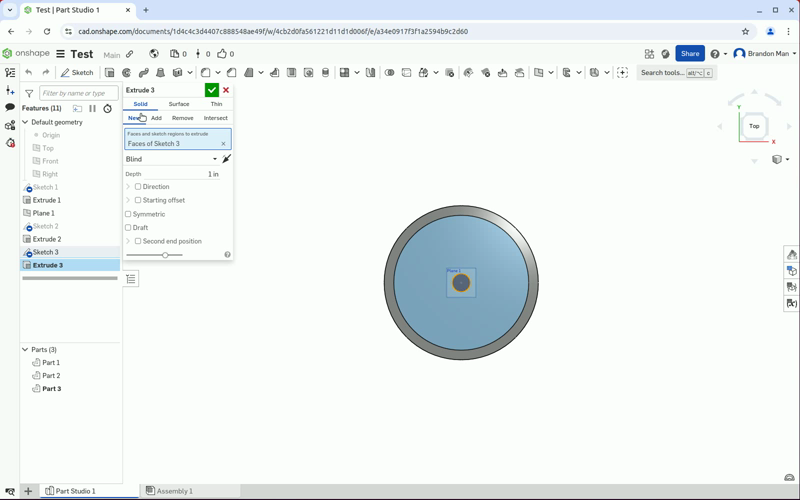
mouse_move(137, 120)
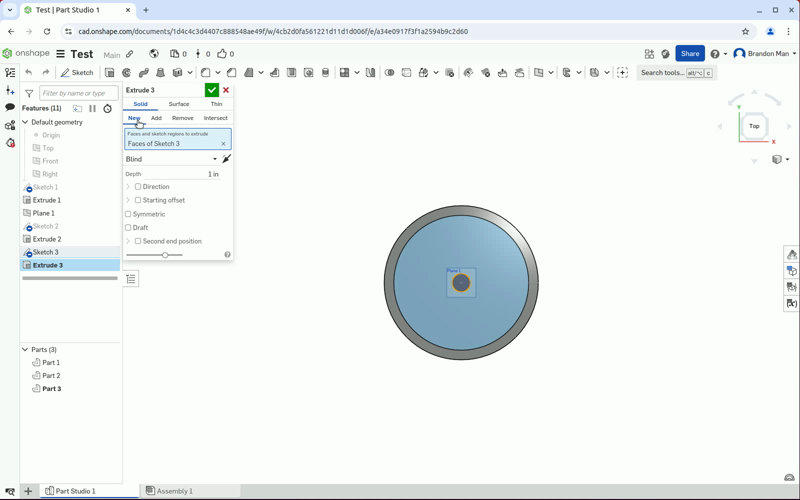
click(137, 120)
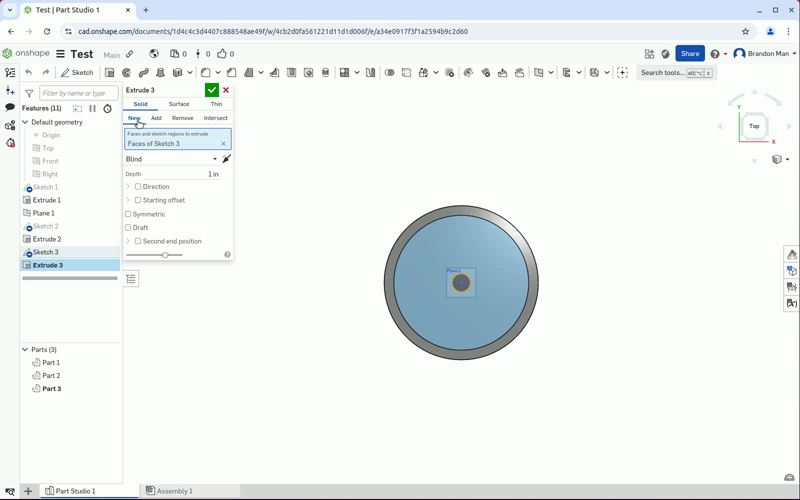
key(tab, 4)
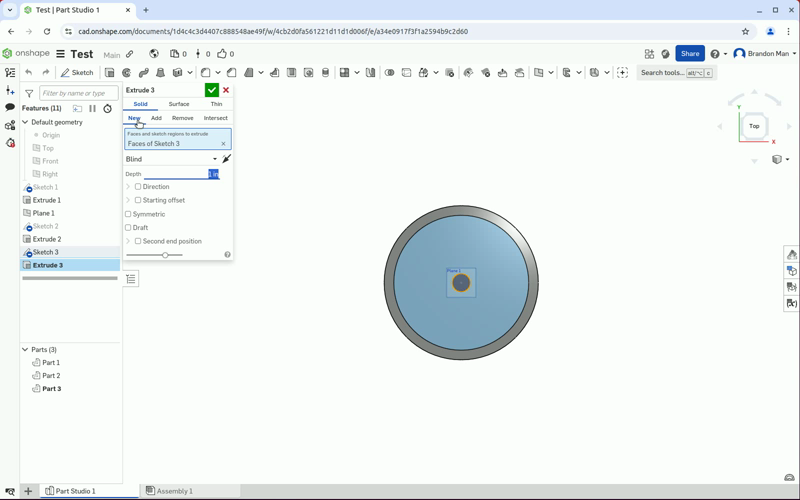
text(20.46)
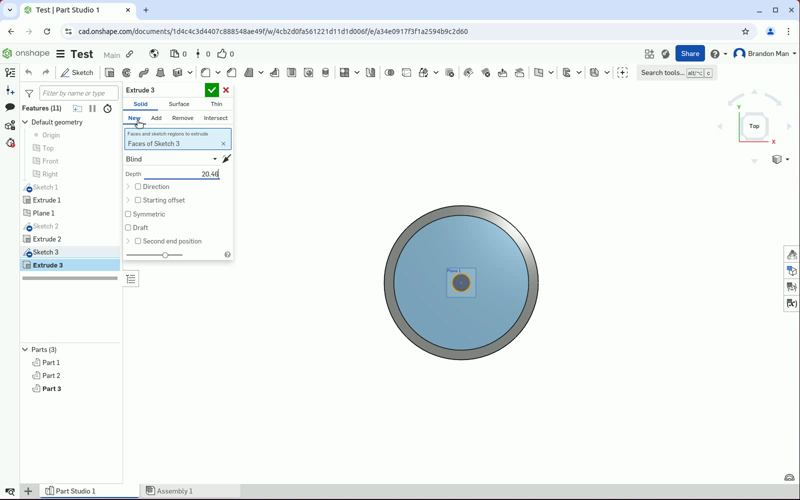
key(enter)
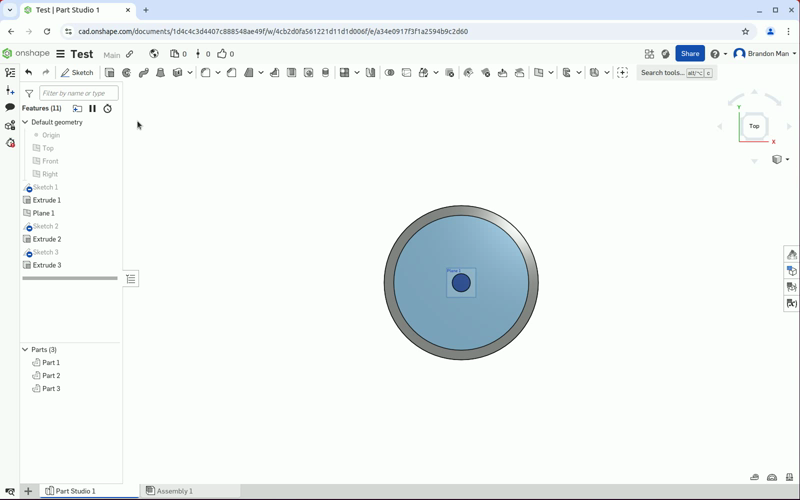
key(shift+h)
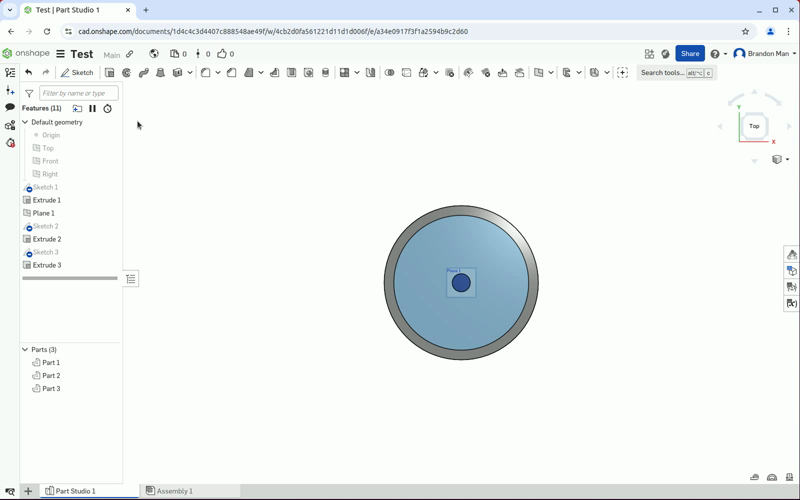
key(shift+h)
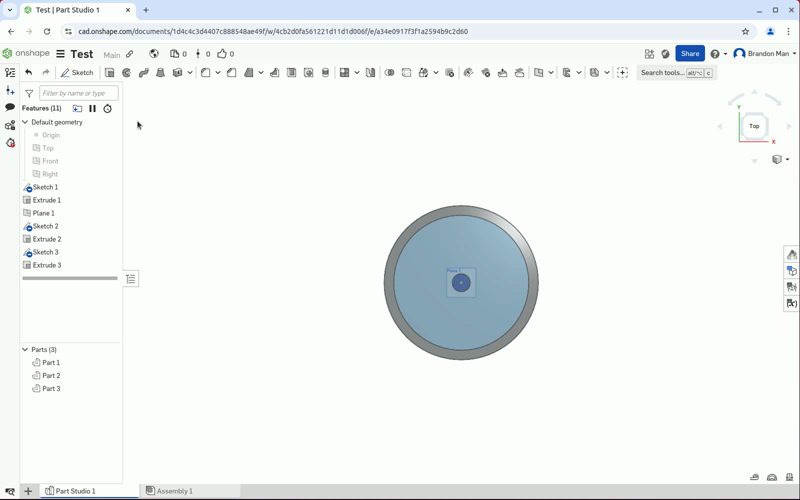
key(shift+7)
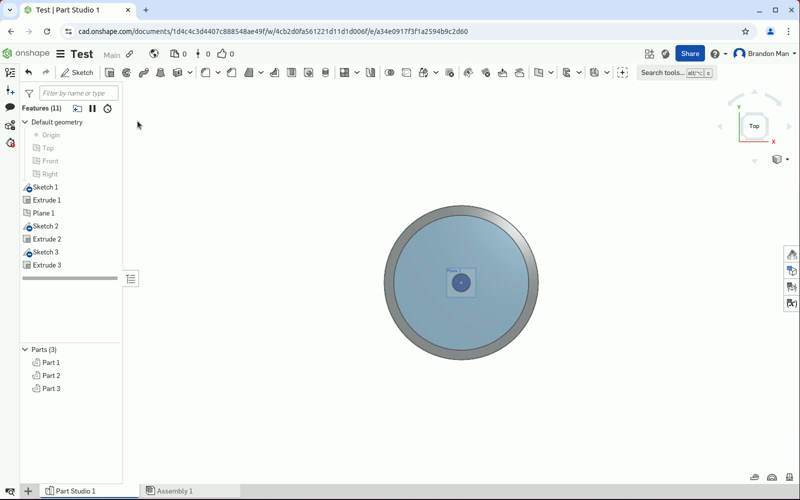
key(up, 3)
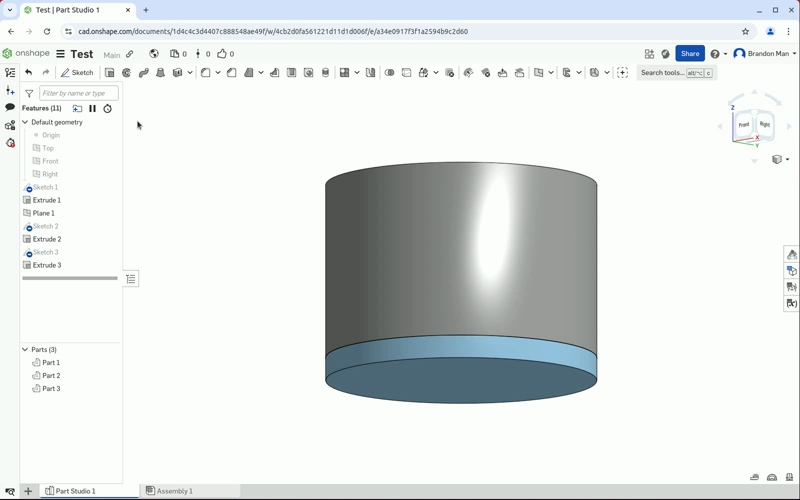
key(left, 3)
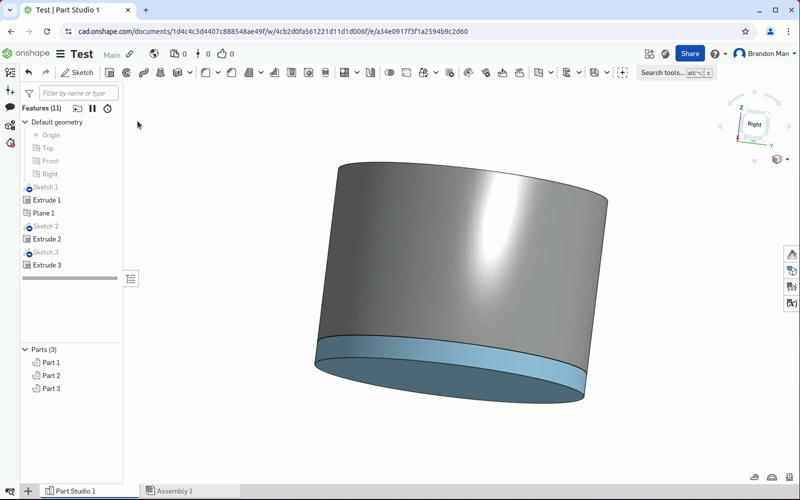
key(right, 3)
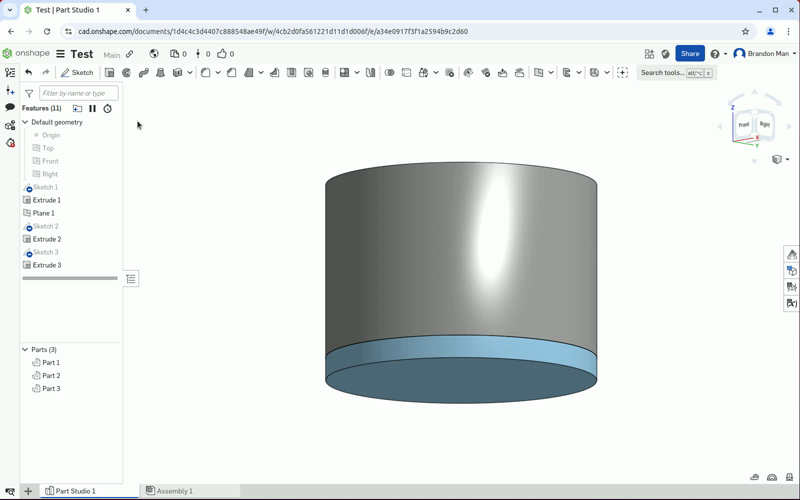
key(down, 3)
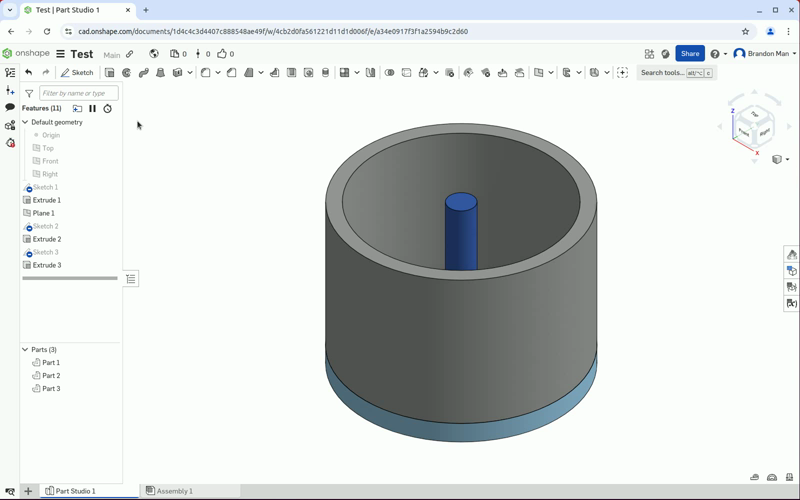
mouse_move(73, 189)
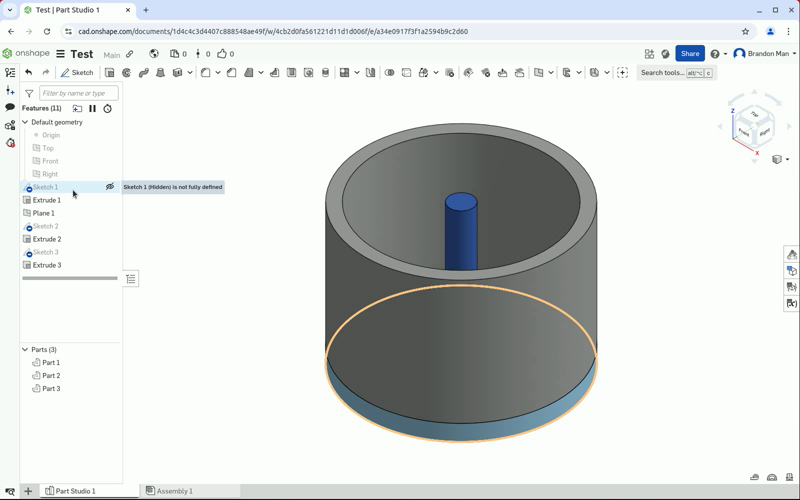
click(73, 189)